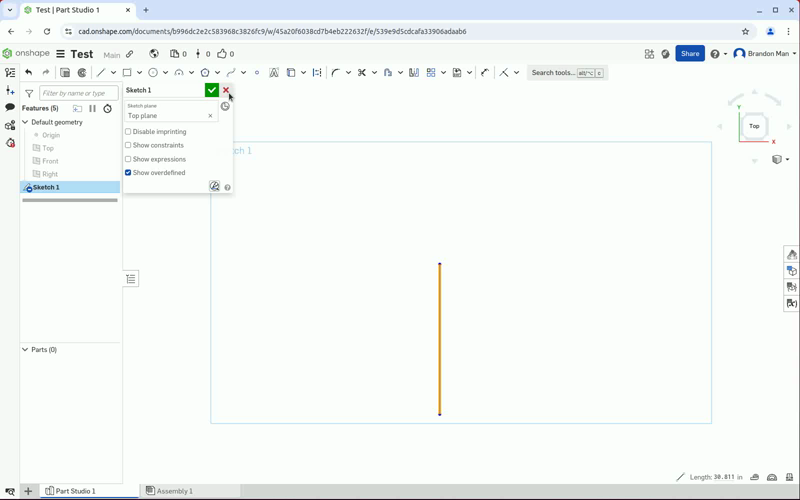
key(shift+h)
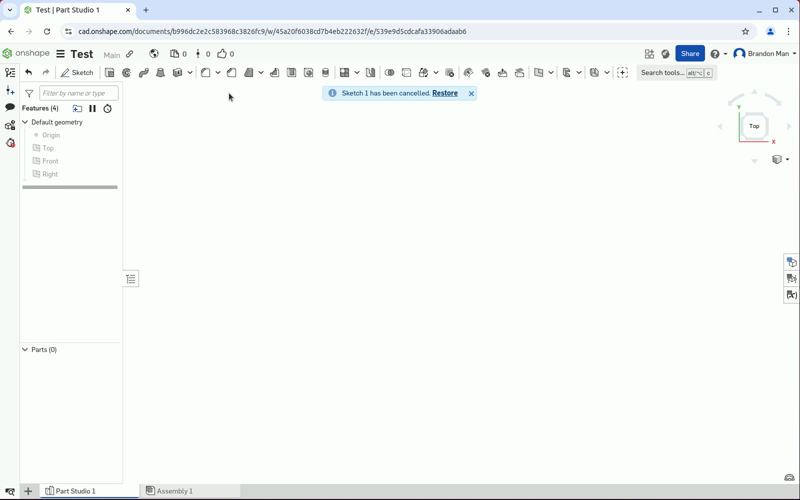
mouse_move(73, 352)
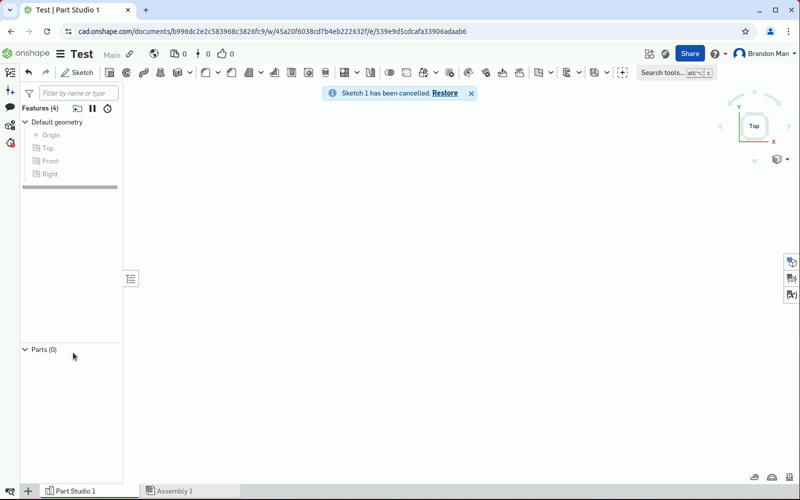
key(y)
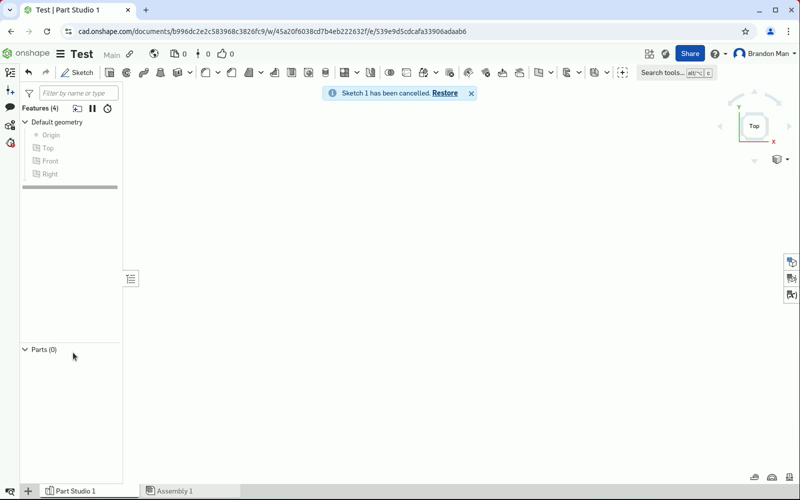
key(shift+p)
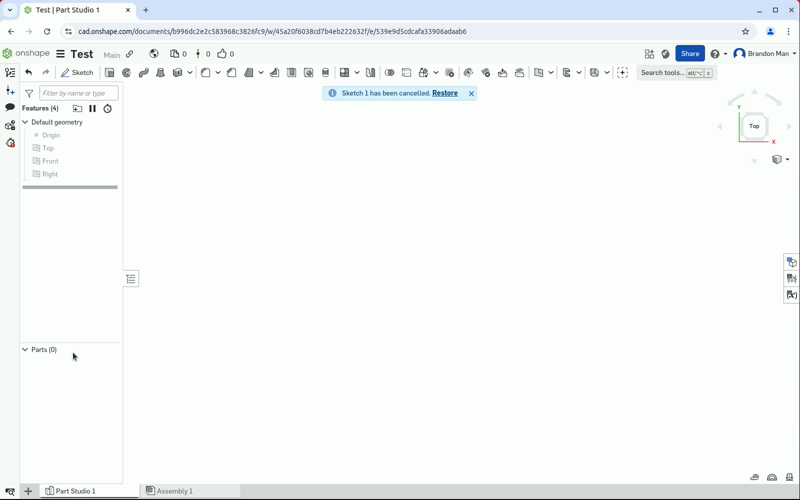
key(space)
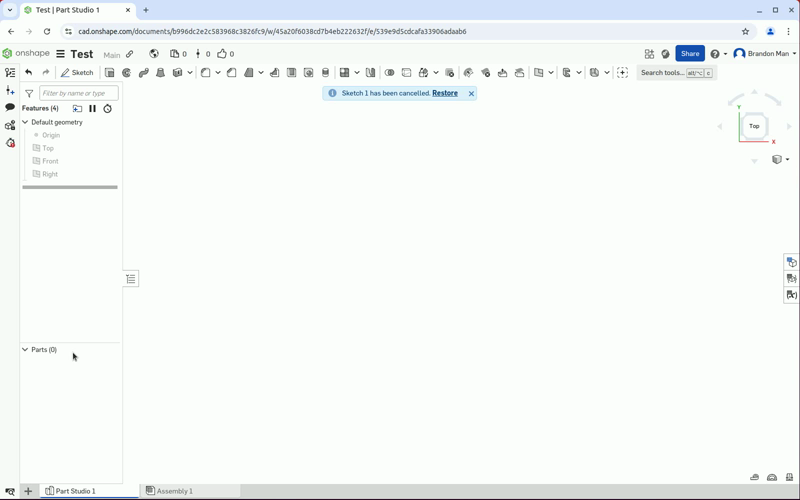
key_down(shift)
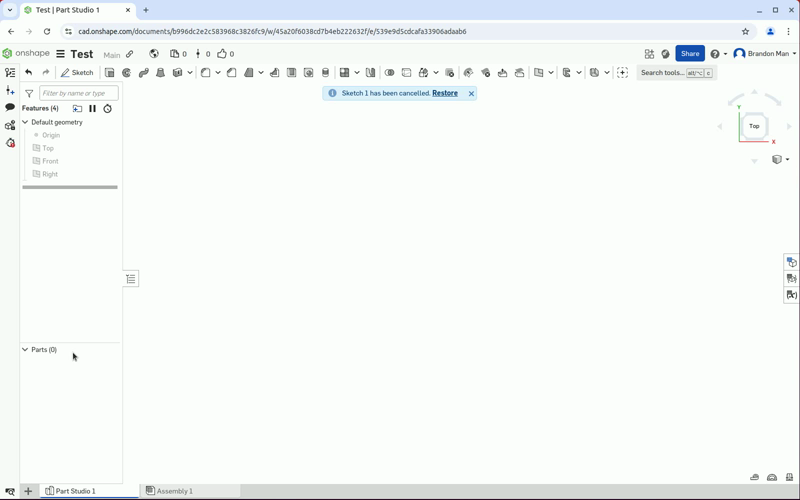
key(up)
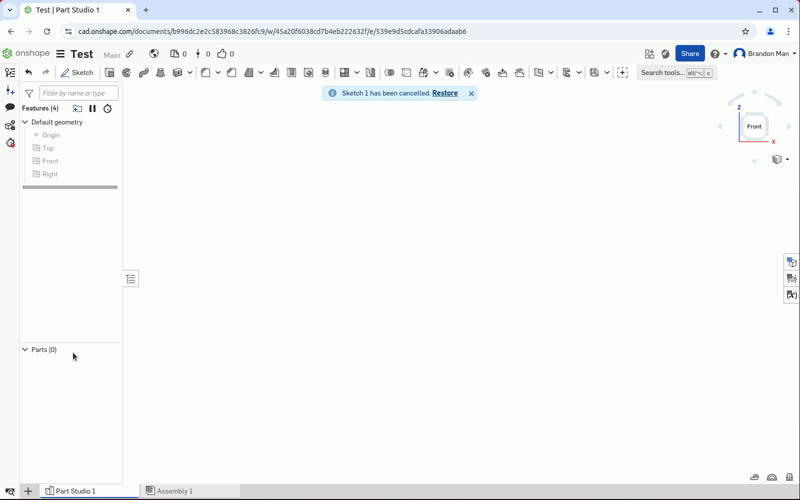
key_up(shift)
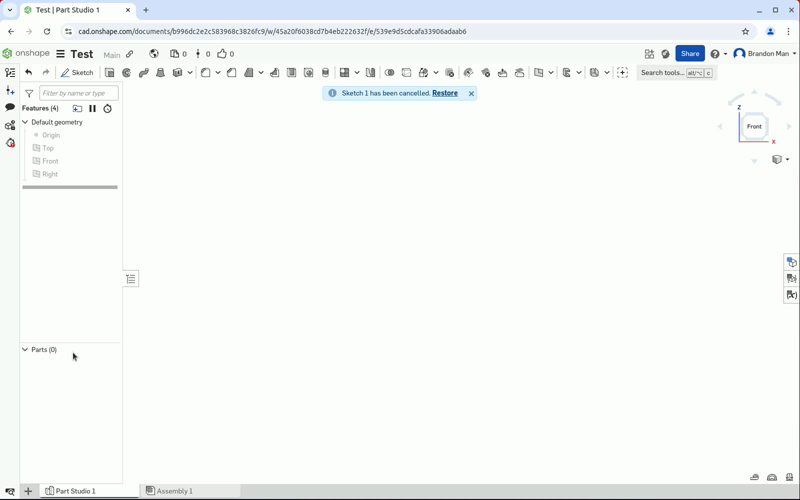
mouse_move(73, 352)
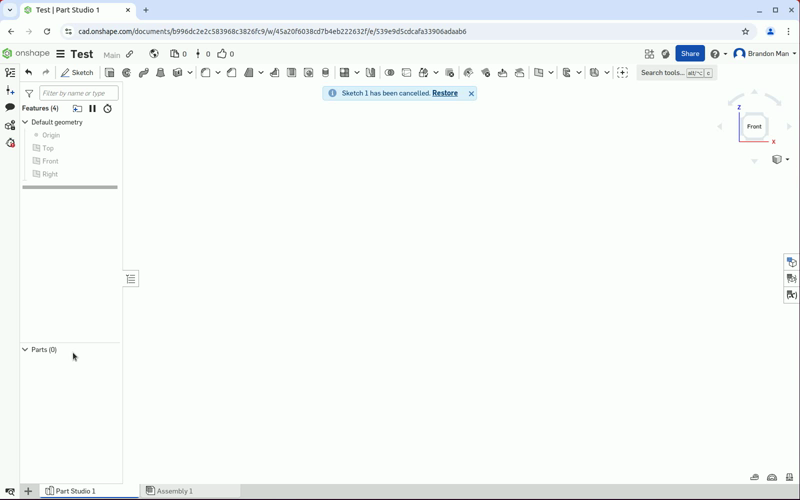
key(shift+y)
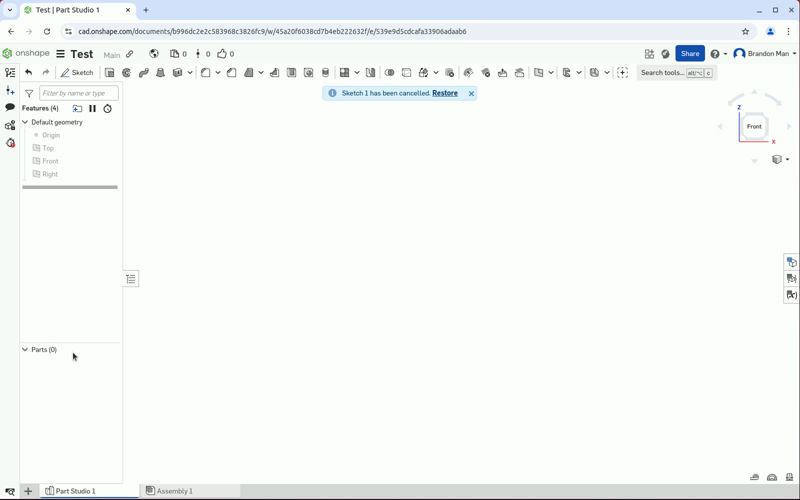
key(shift+s)
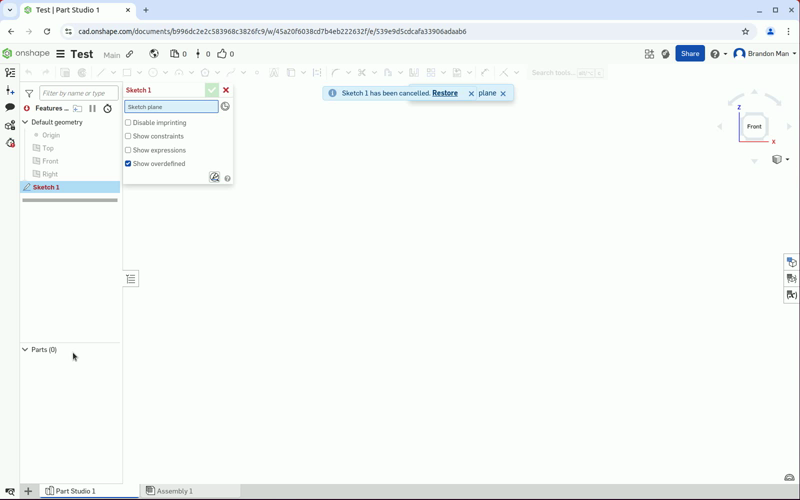
mouse_move(73, 163)
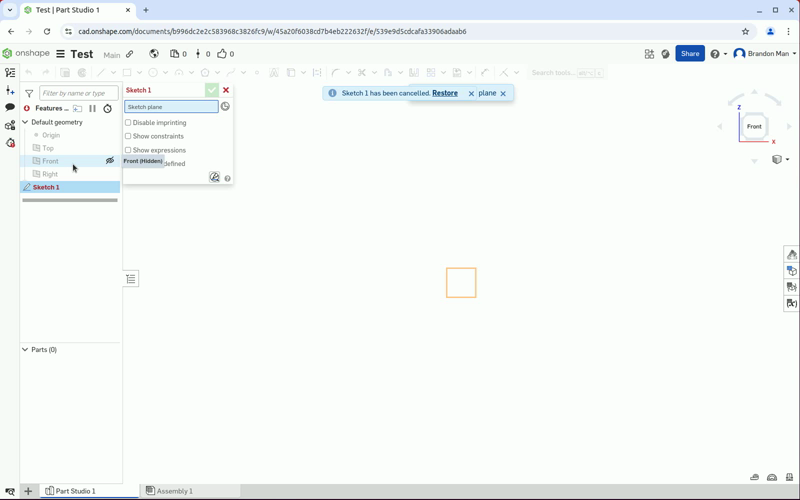
click(73, 163)
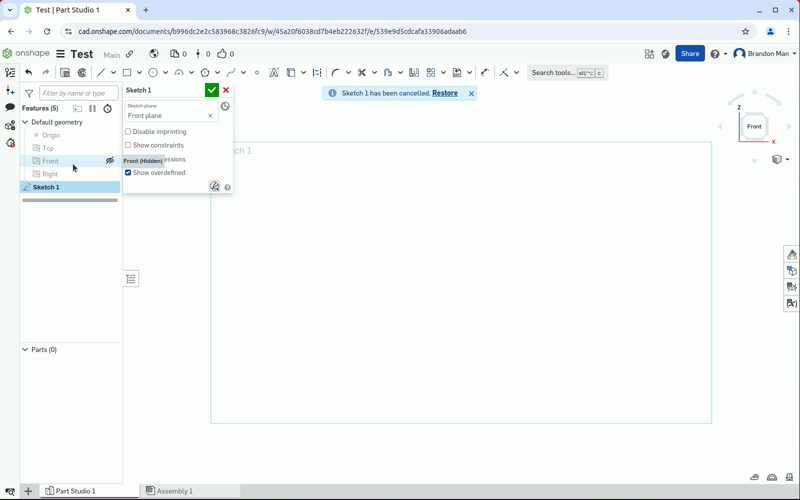
mouse_move(73, 352)
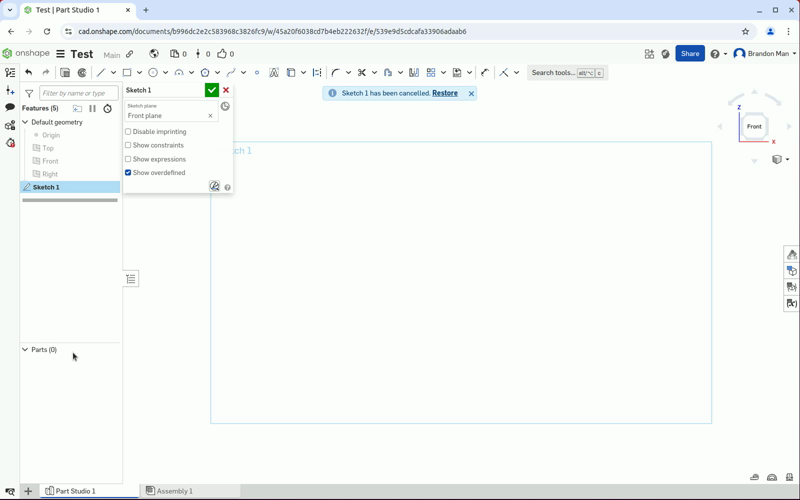
key(y)
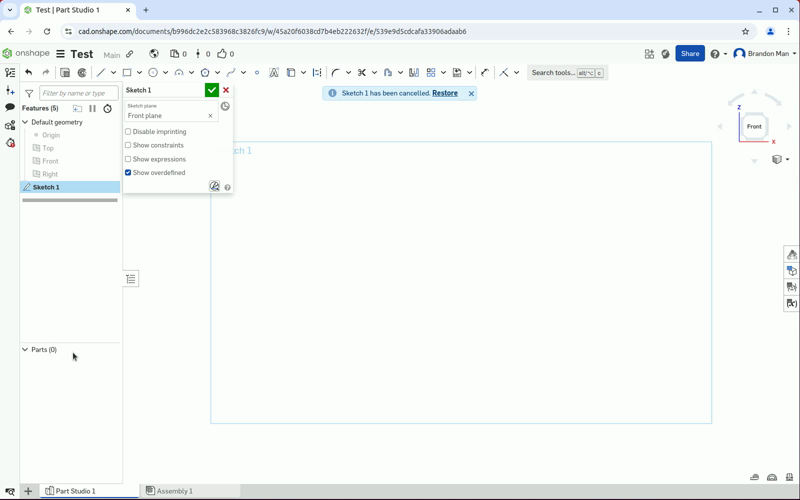
key(l)
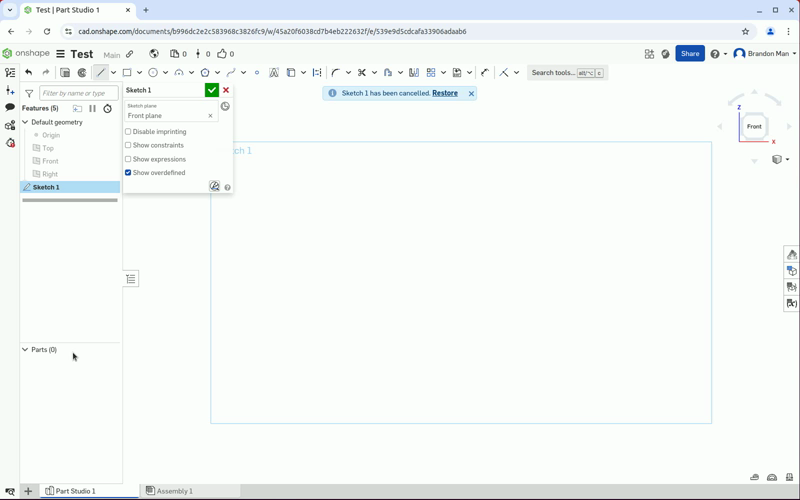
key_down(shift)
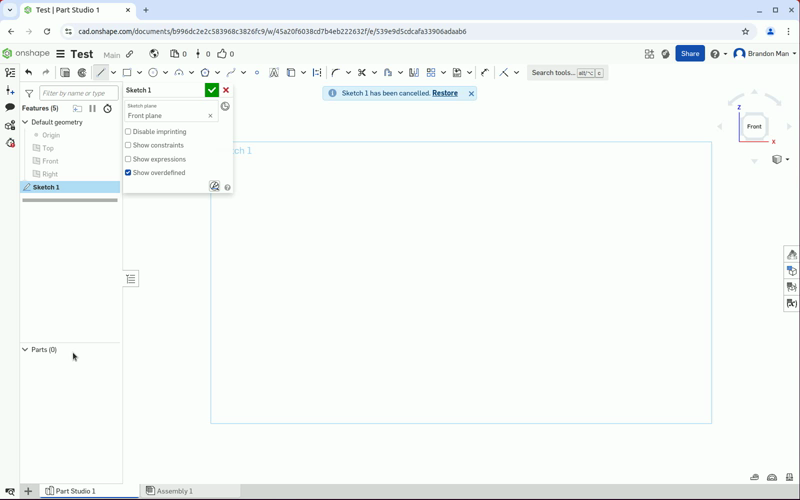
mouse_move(438, 297)
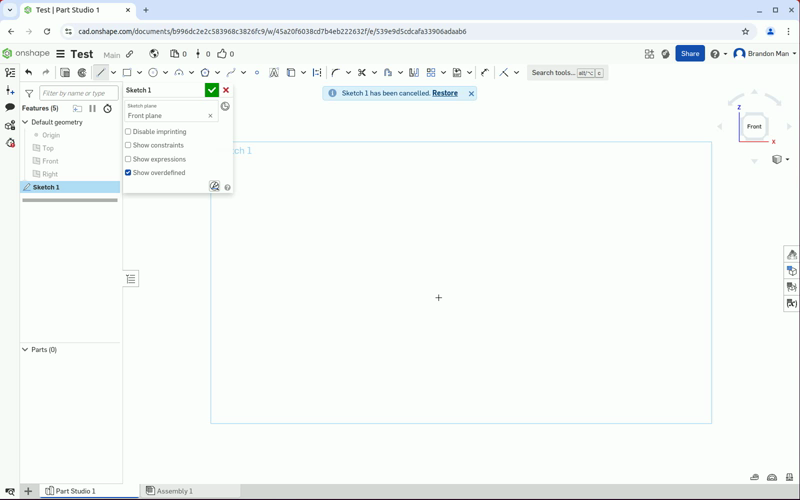
click(438, 297)
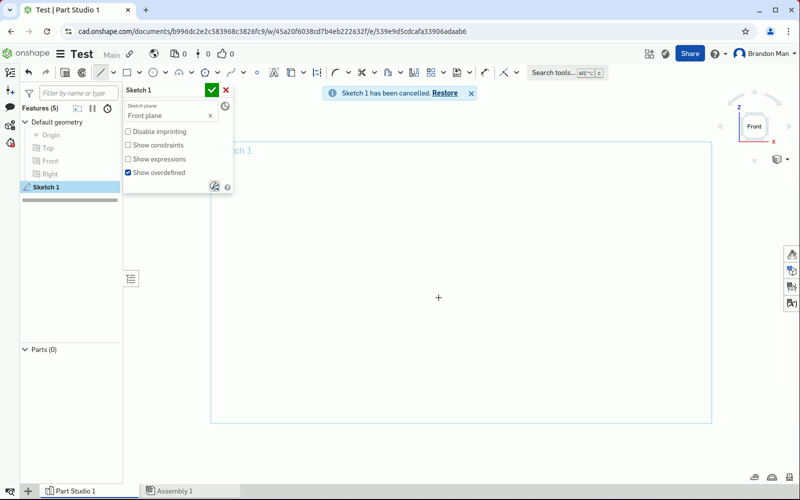
key_up(shift)
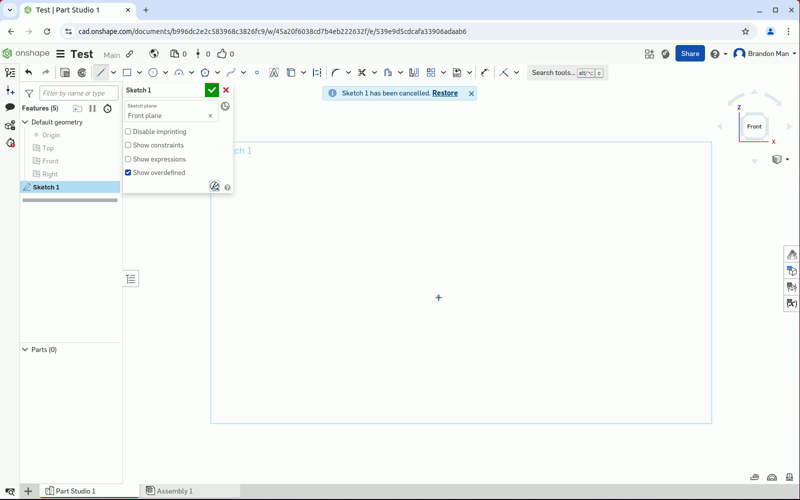
key_down(shift)
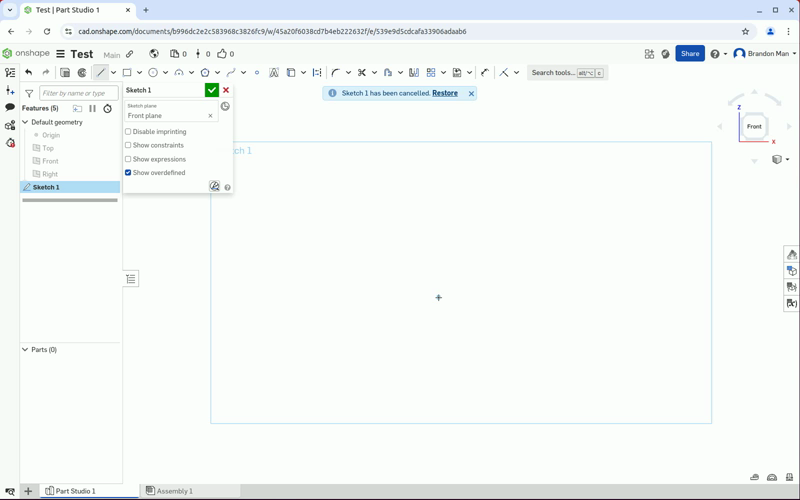
mouse_move(573, 297)
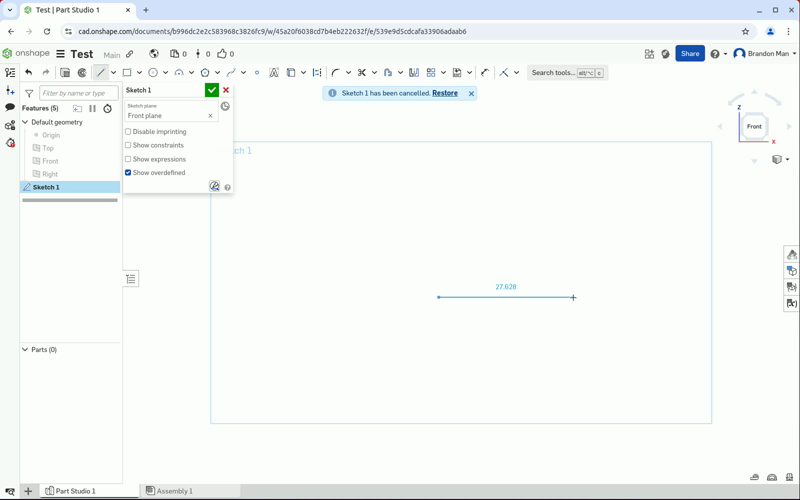
click(573, 297)
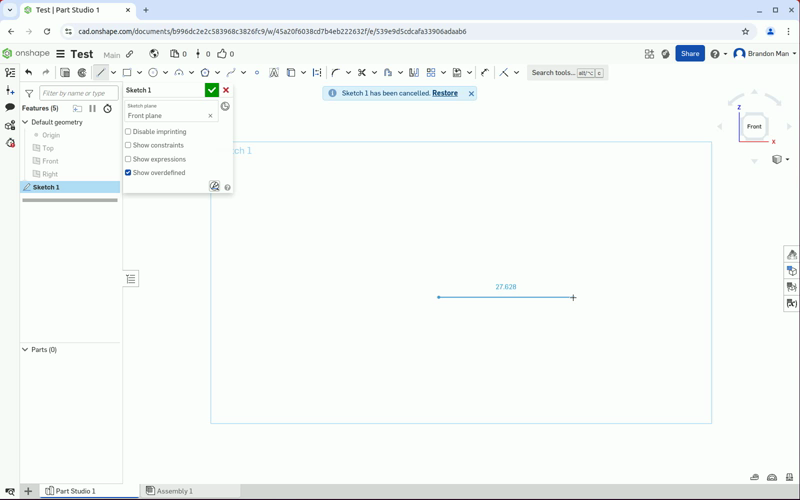
key_up(shift)
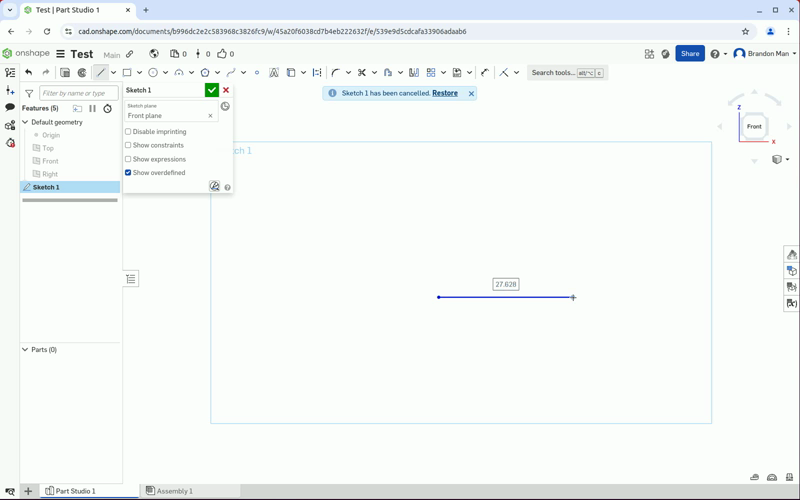
key_down(shift)
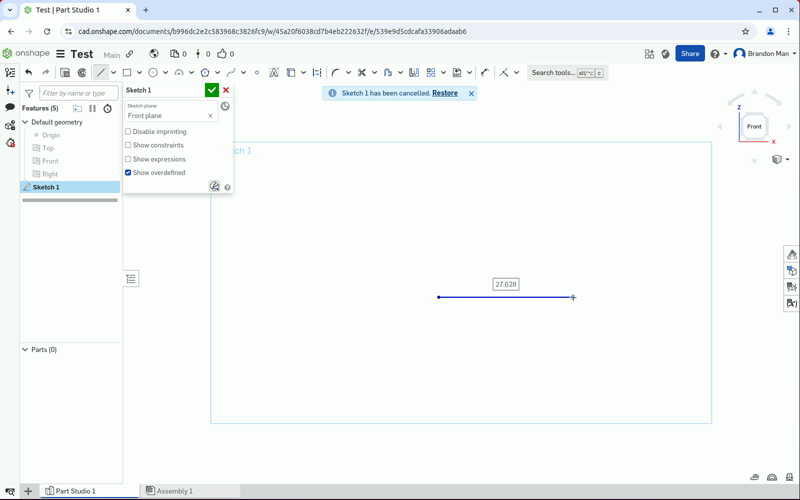
mouse_move(589, 297)
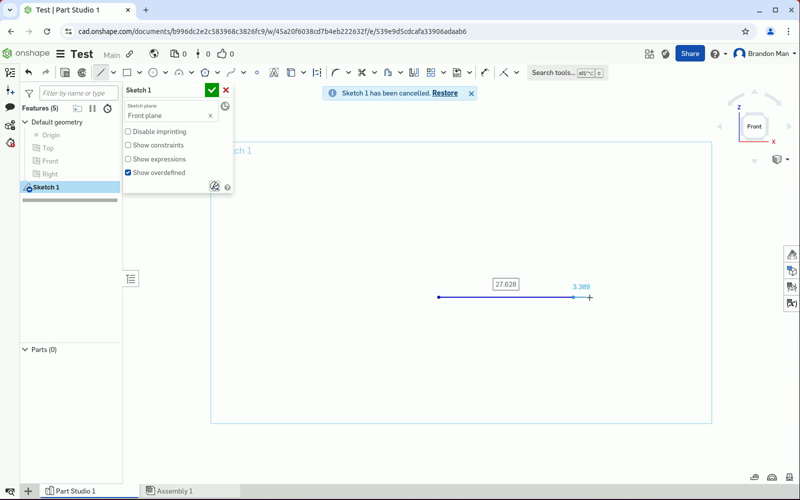
mouse_move(573, 268)
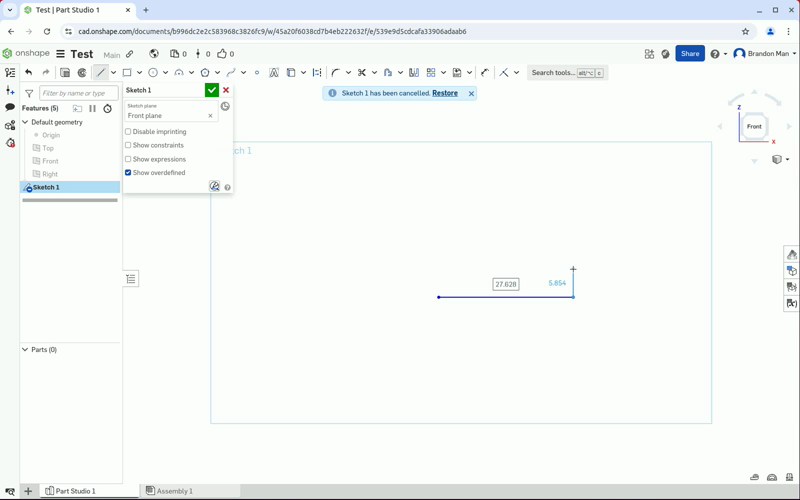
click(573, 268)
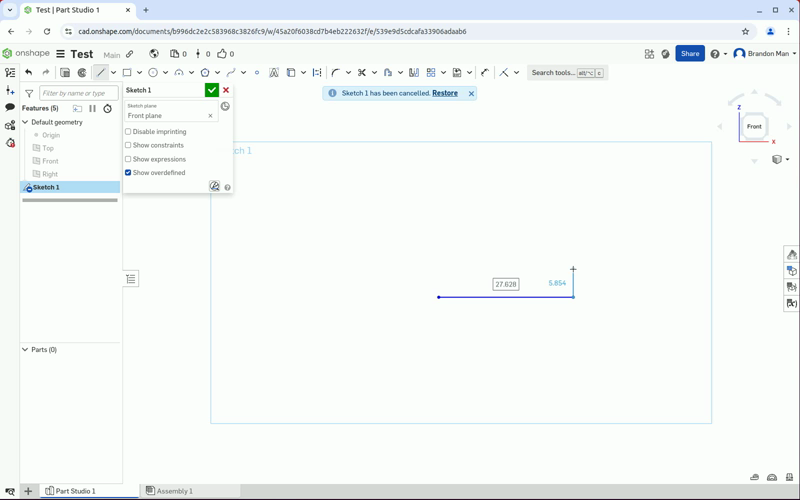
key_up(shift)
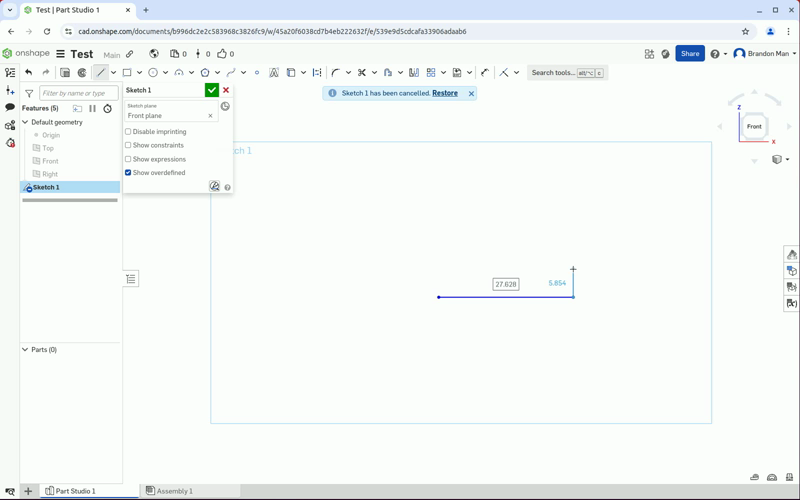
key_down(shift)
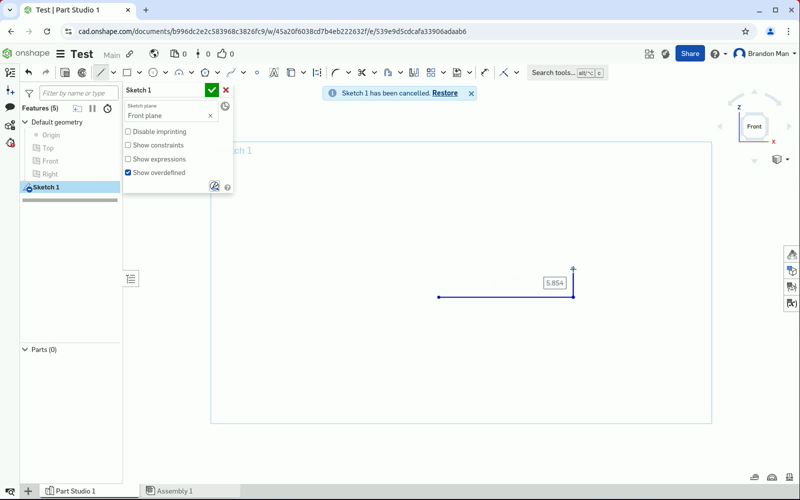
mouse_move(589, 268)
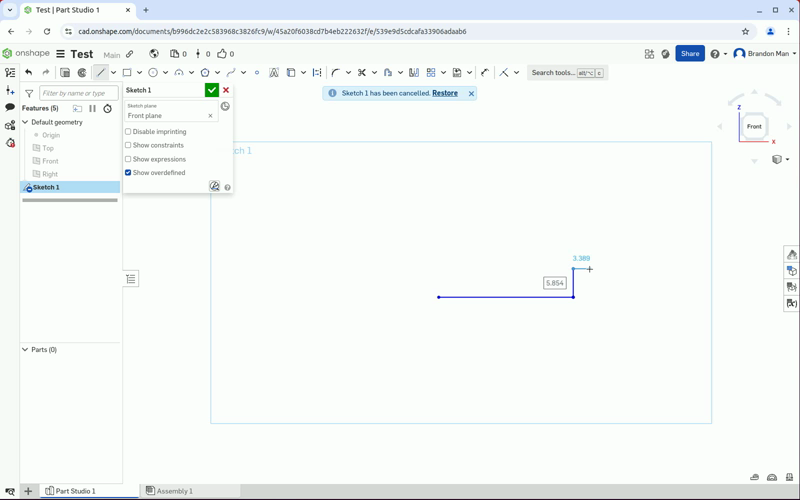
mouse_move(527, 268)
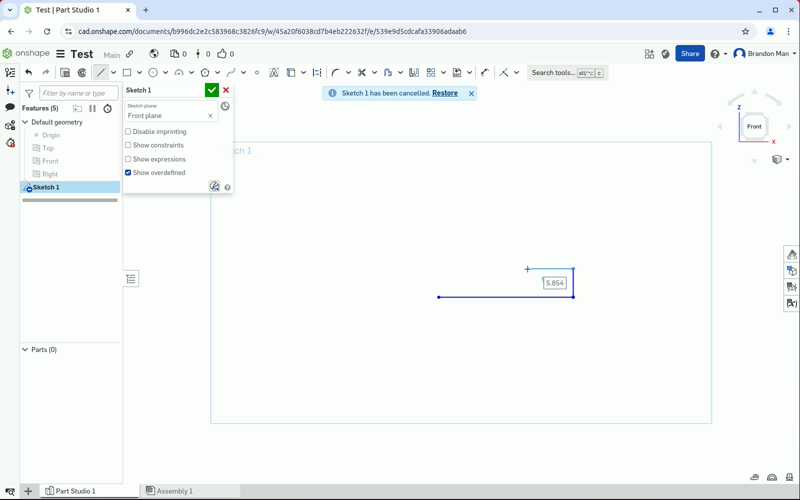
click(527, 268)
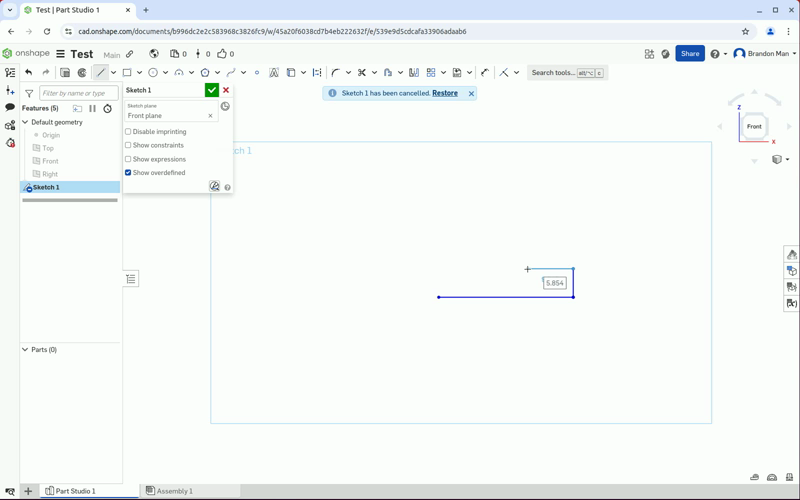
key_up(shift)
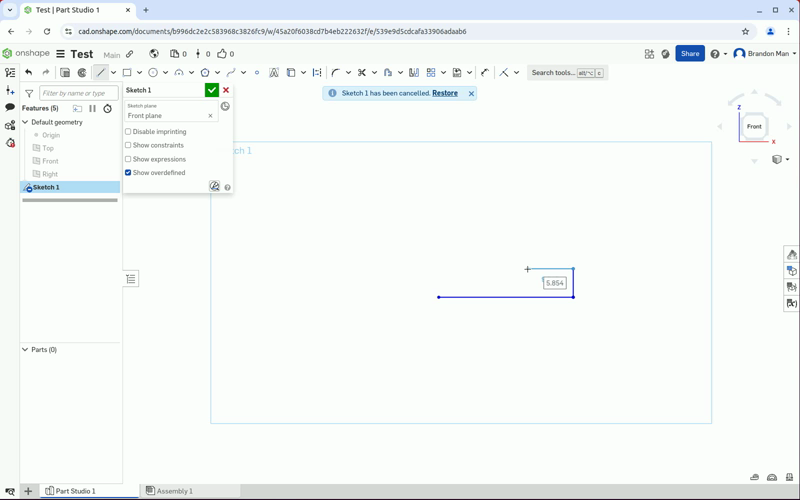
key_down(shift)
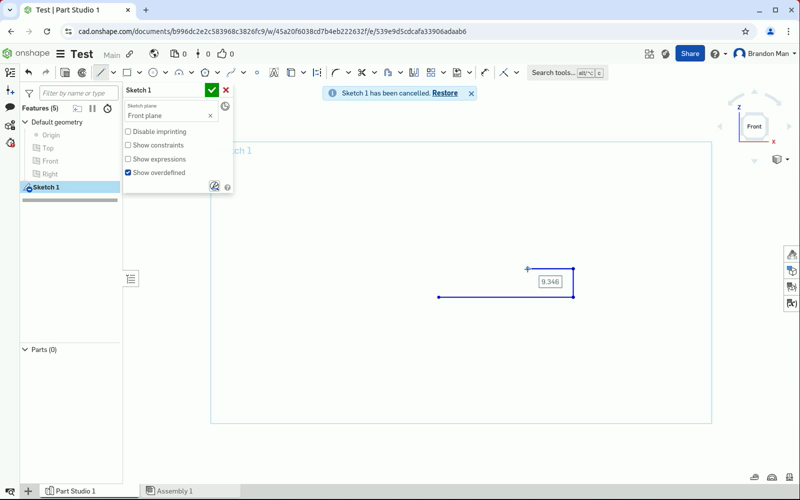
mouse_move(438, 268)
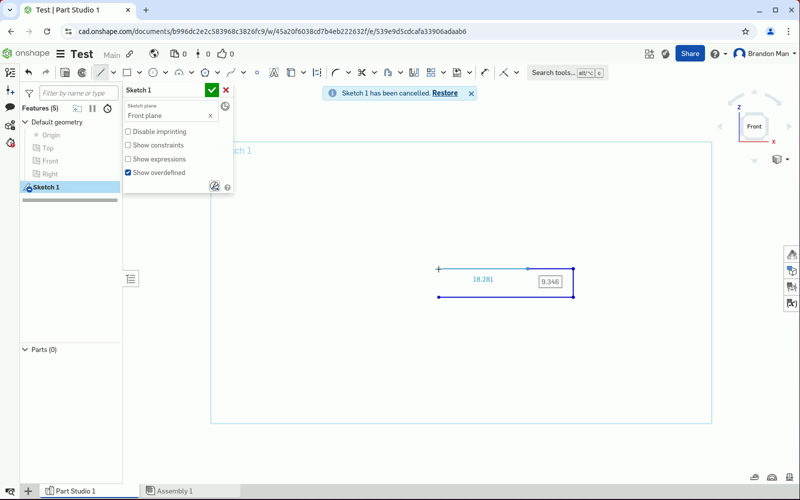
click(438, 268)
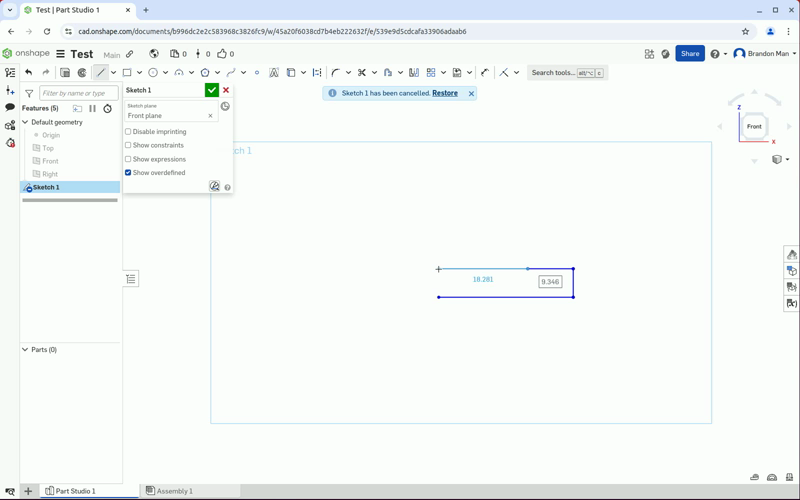
key_up(shift)
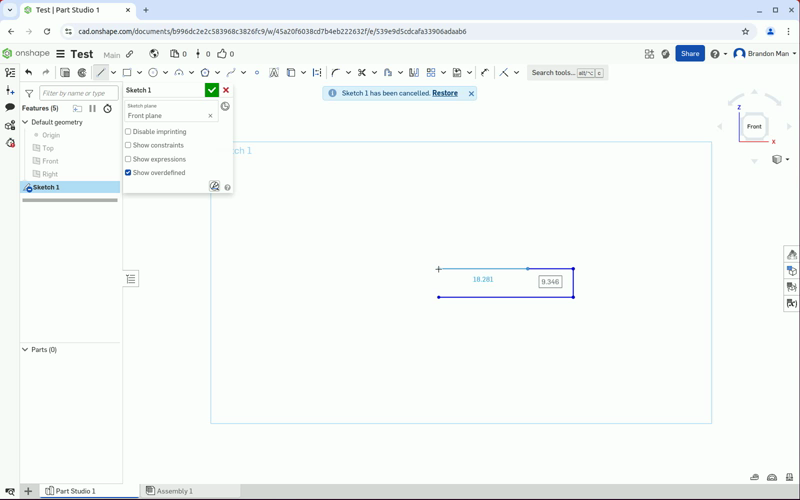
mouse_move(468, 268)
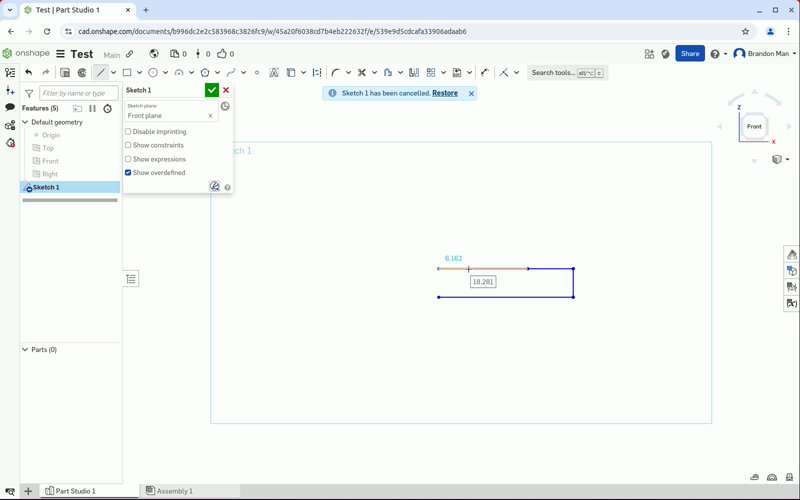
key_down(shift)
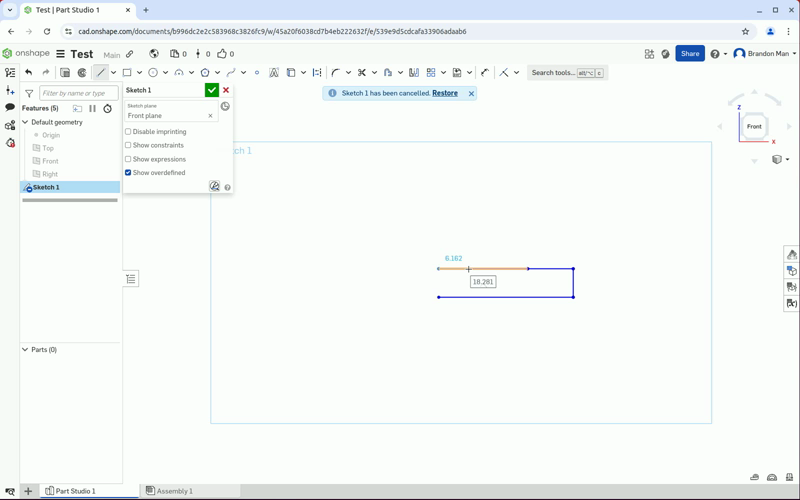
mouse_move(438, 297)
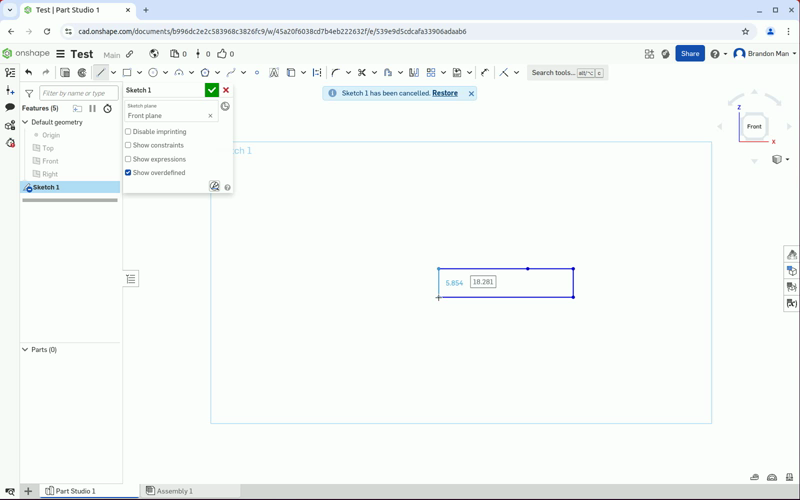
key_up(shift)
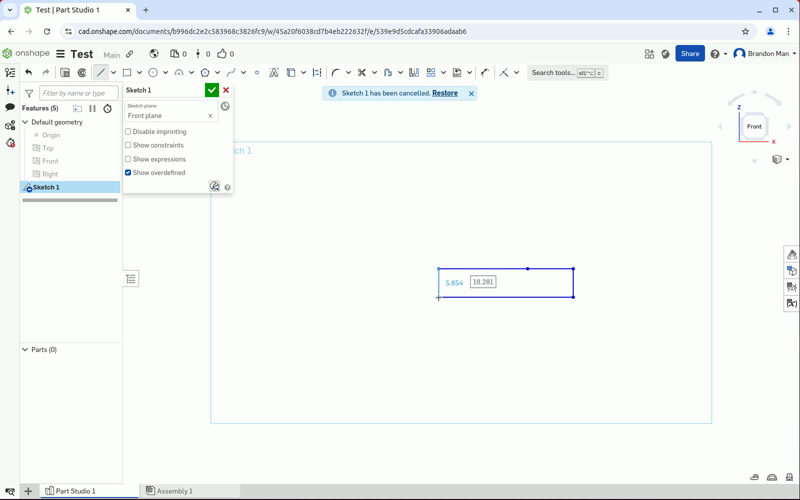
click(438, 297)
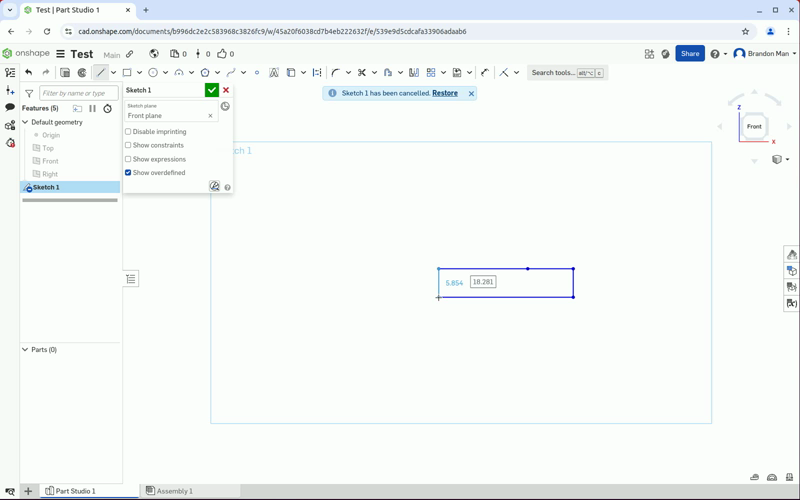
key(esc)
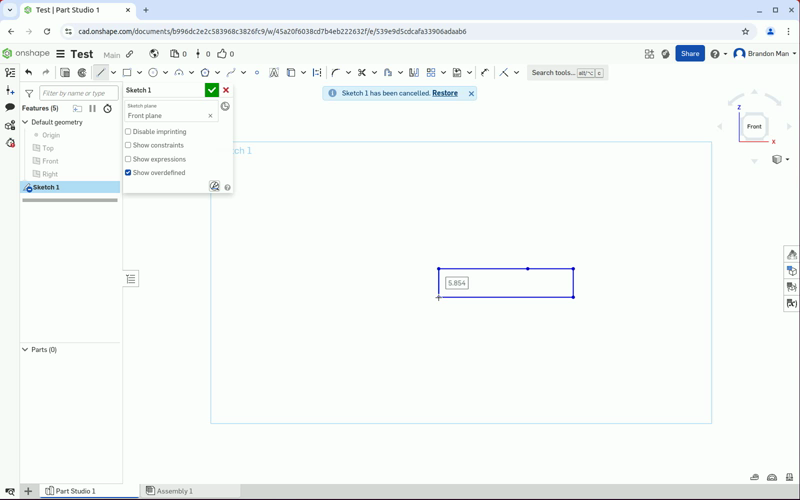
key(c)
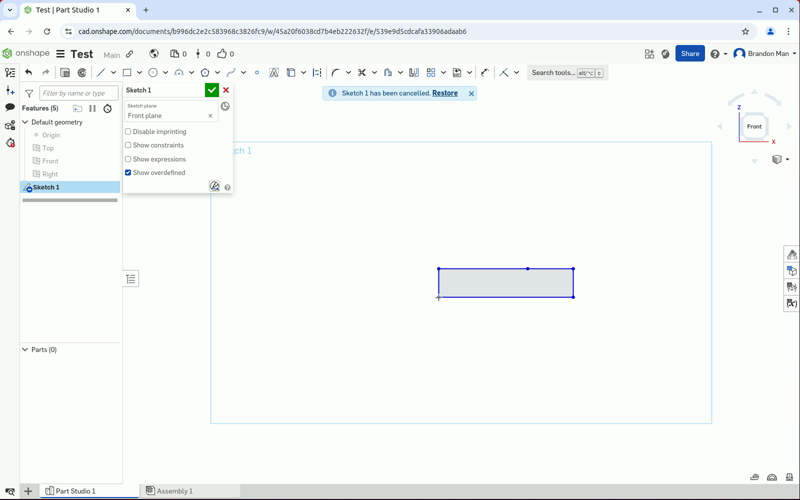
key_down(shift)
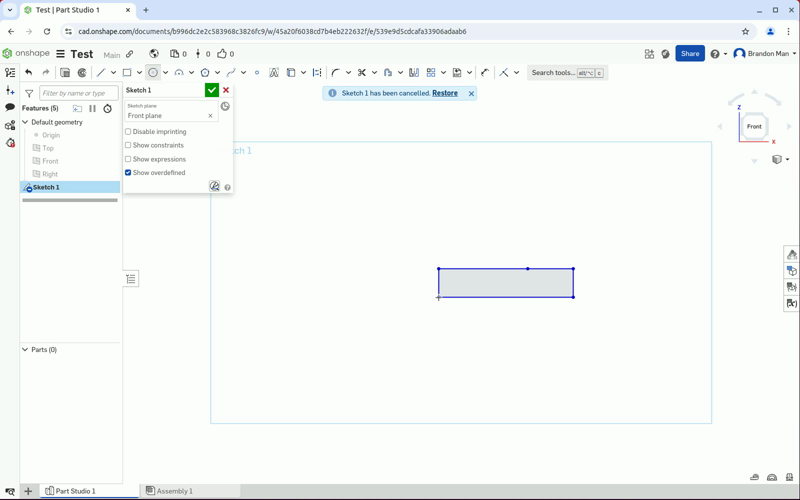
mouse_move(461, 282)
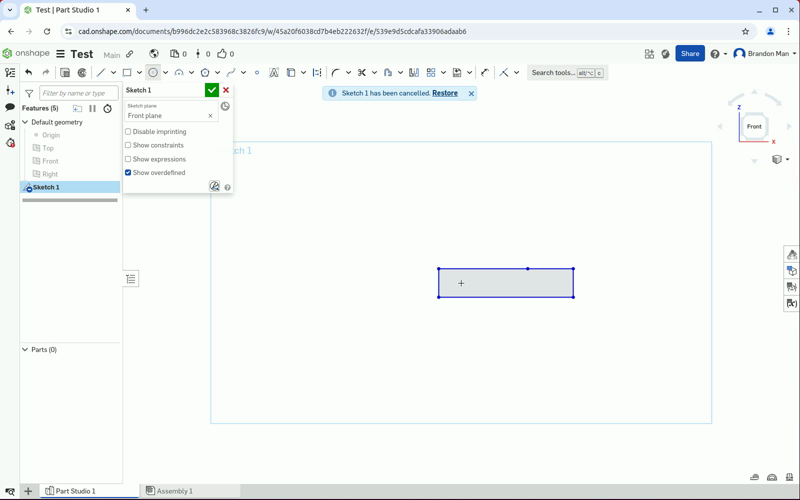
click(461, 282)
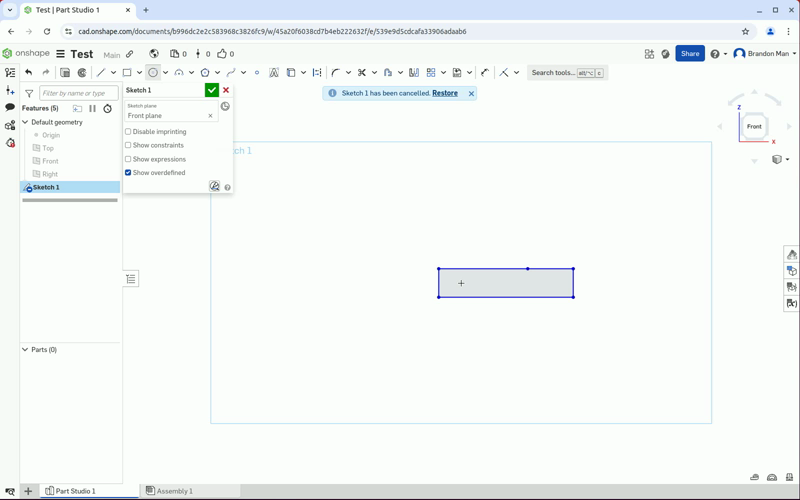
key_up(shift)
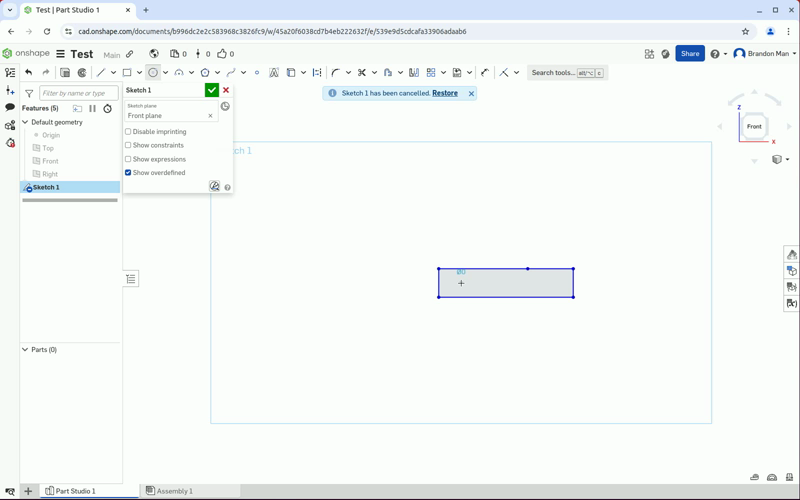
mouse_move(467, 282)
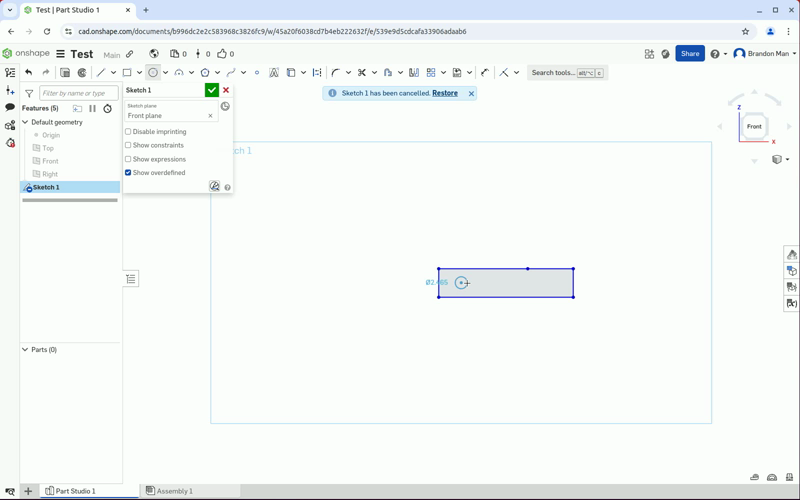
click(467, 282)
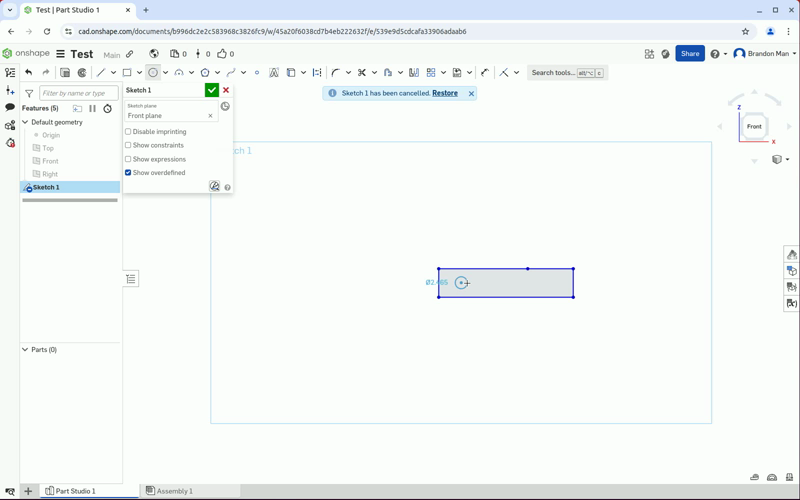
key(esc)
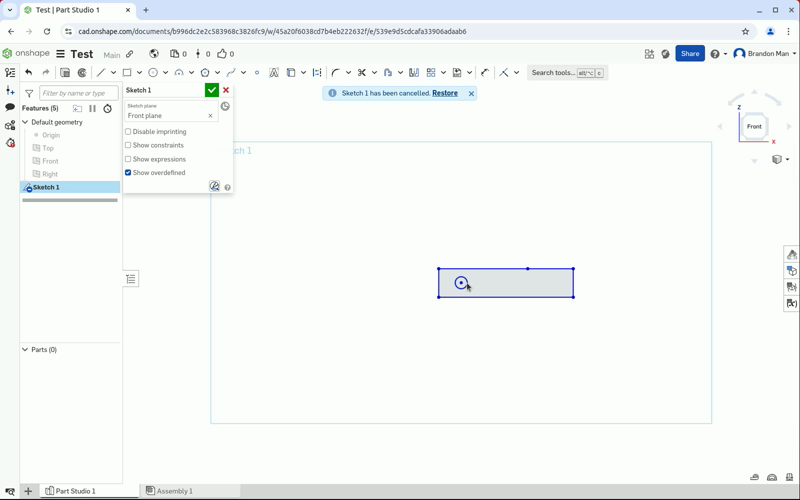
mouse_move(517, 287)
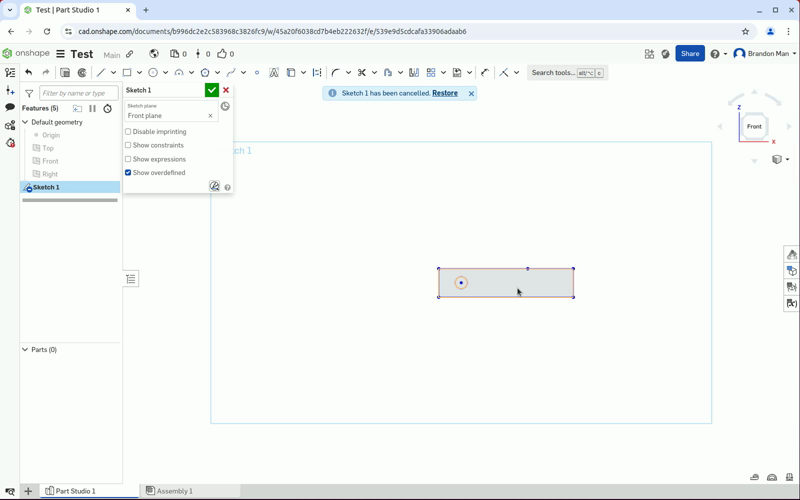
click(517, 287)
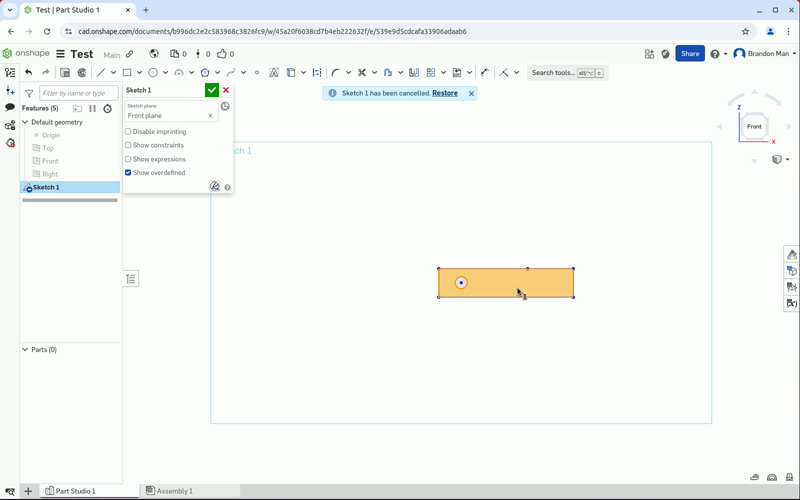
mouse_move(73, 352)
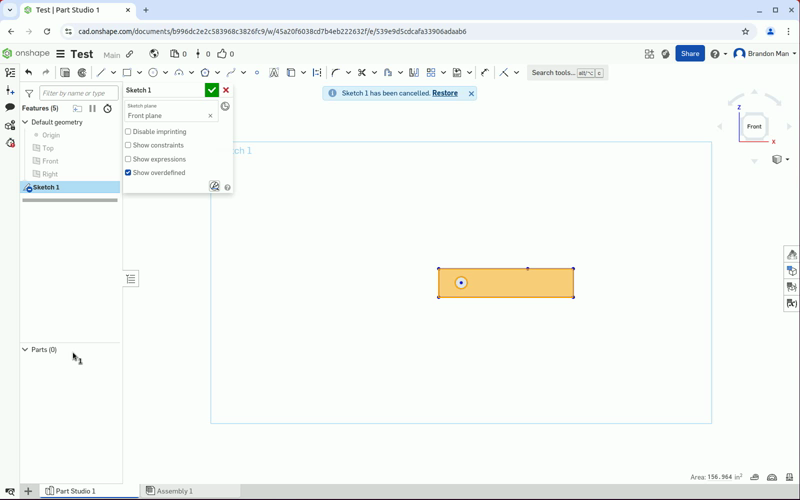
key(shift+y)
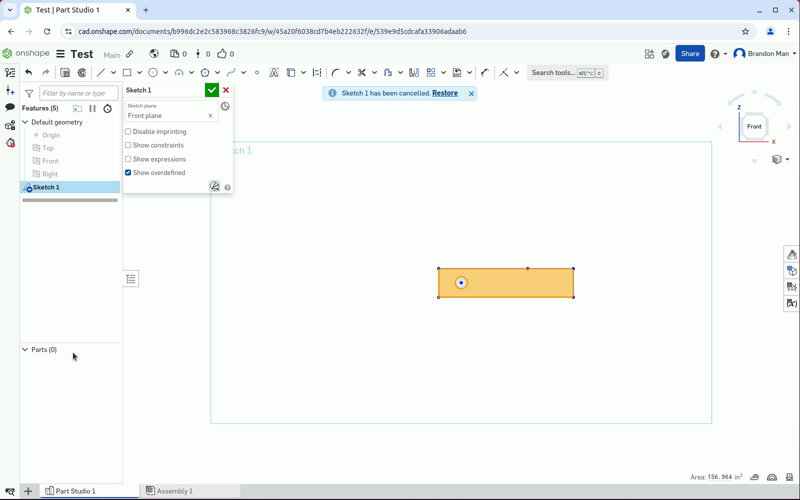
key(shift+e)
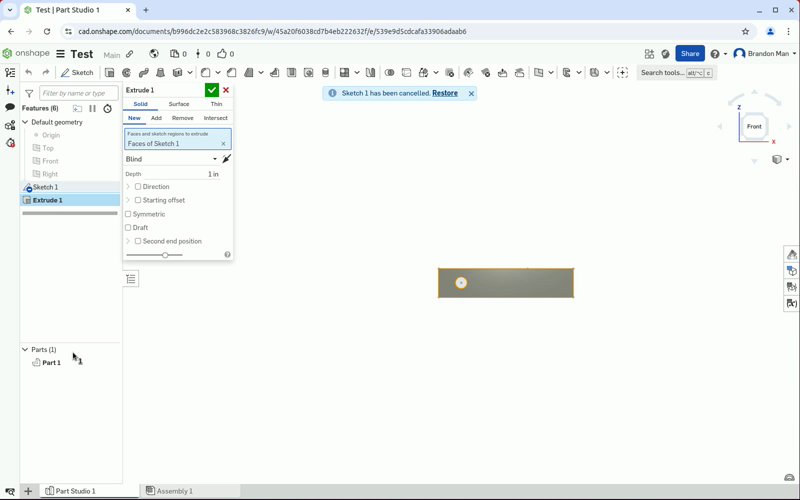
mouse_move(143, 106)
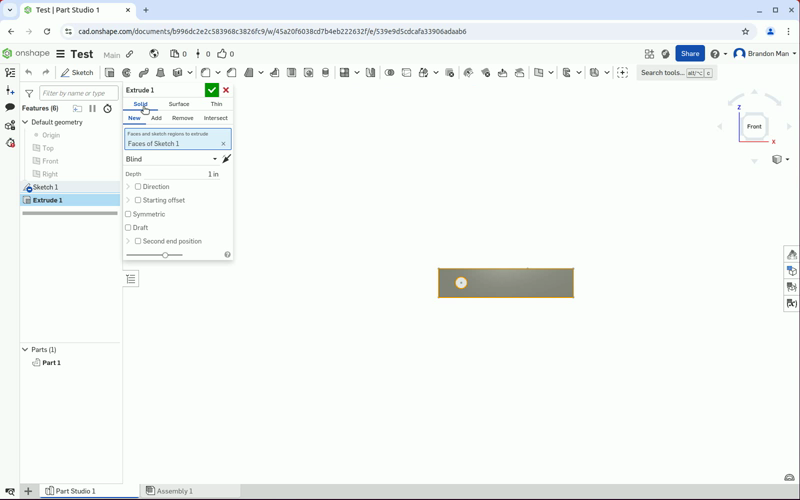
click(143, 106)
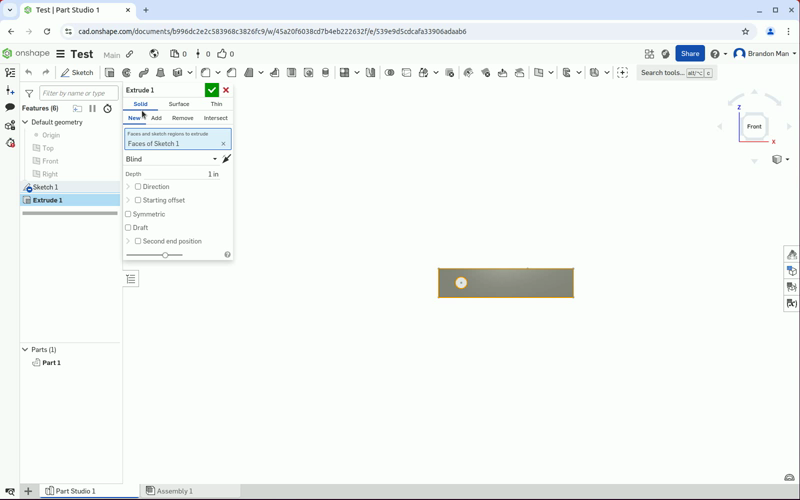
mouse_move(137, 120)
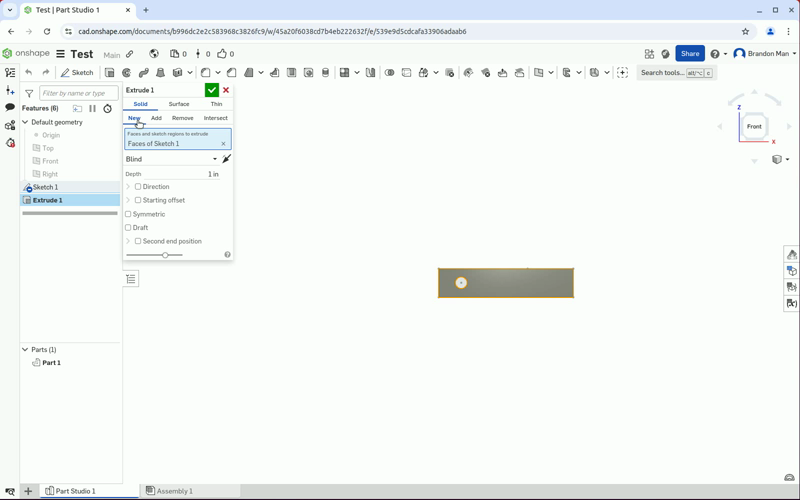
click(137, 120)
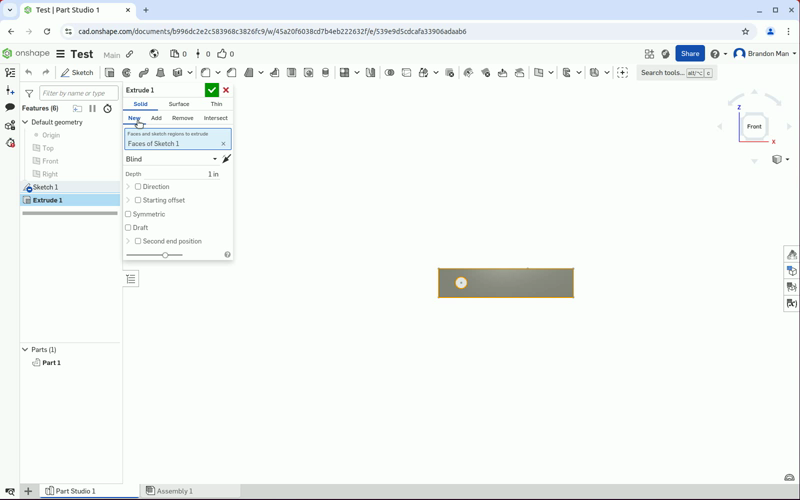
key(tab, 4)
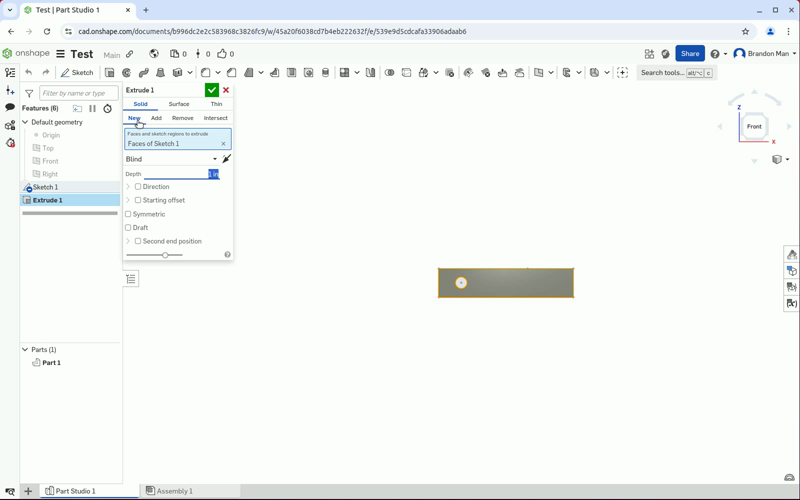
text(1.204)
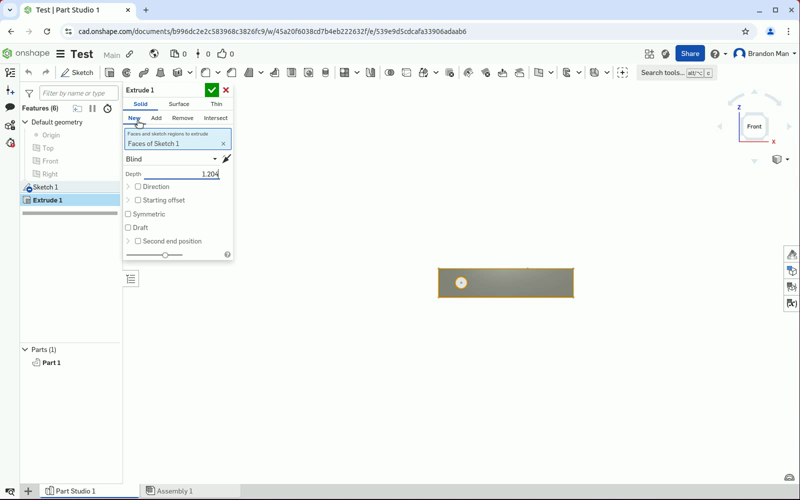
key(enter)
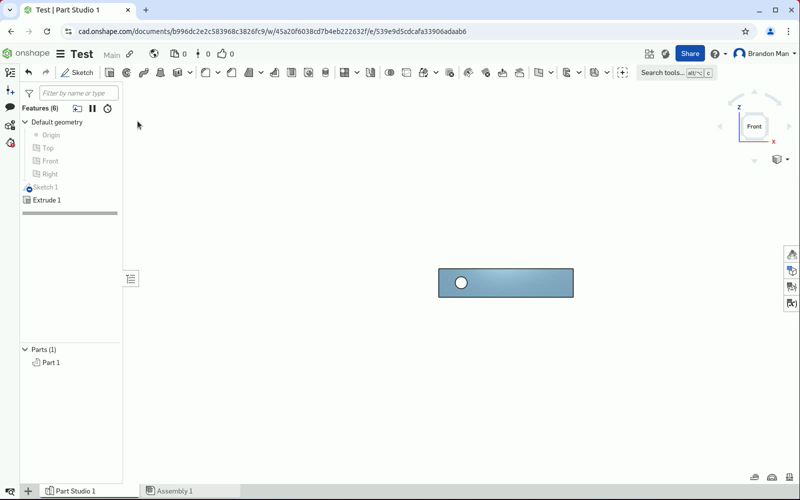
key(shift+h)
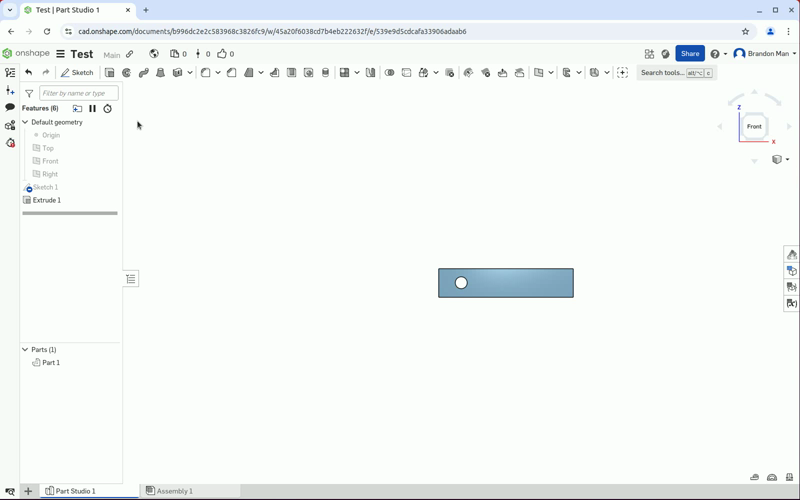
key(shift+h)
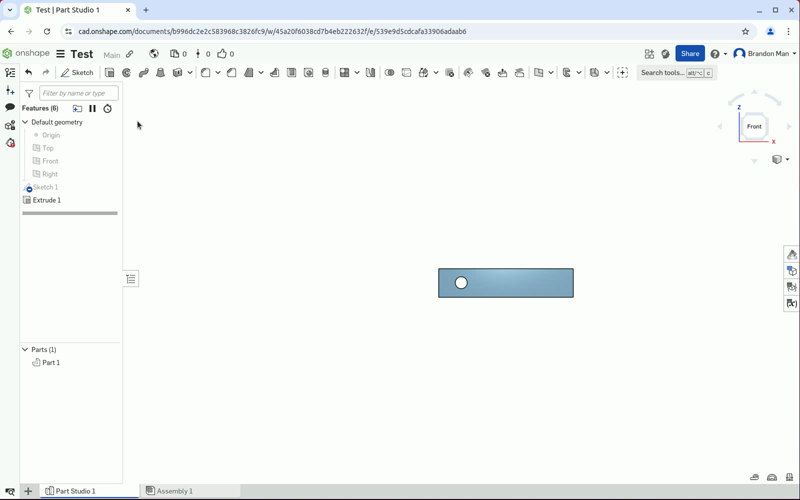
mouse_move(73, 189)
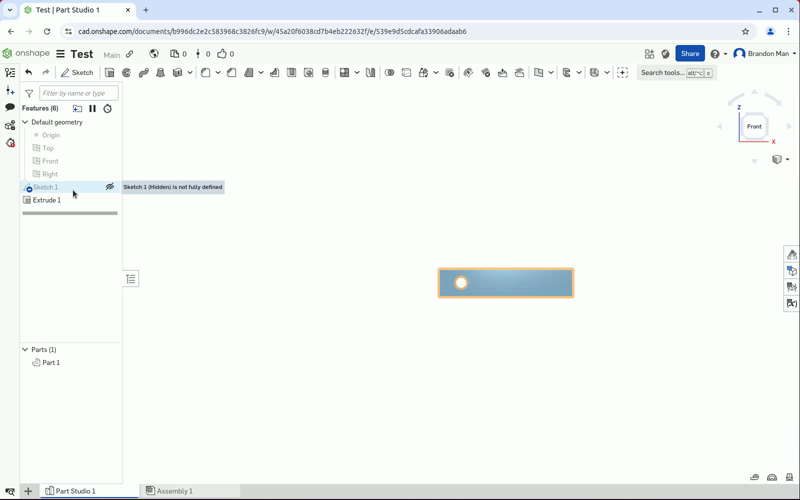
click(73, 189)
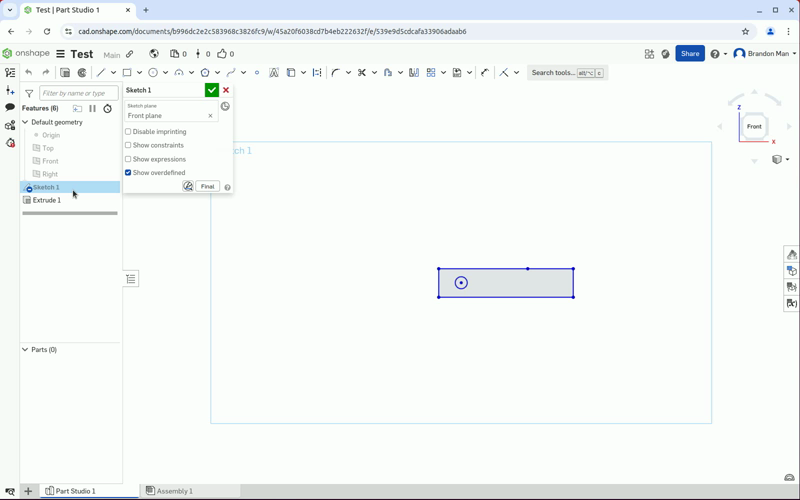
mouse_move(229, 92)
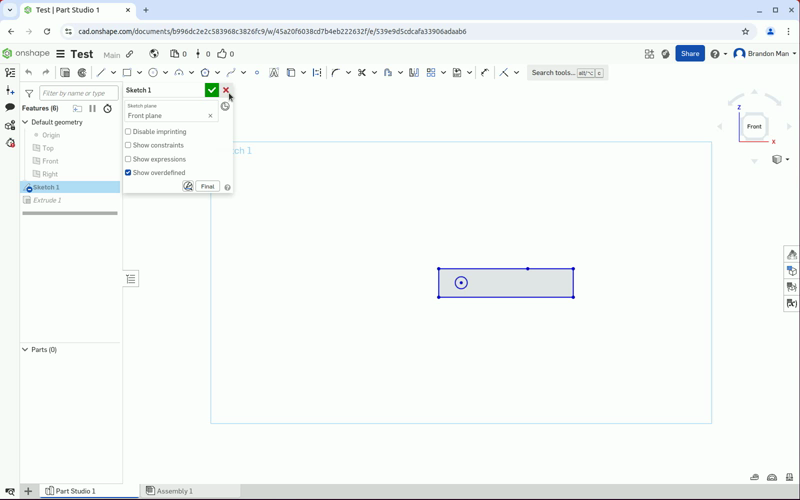
click(229, 92)
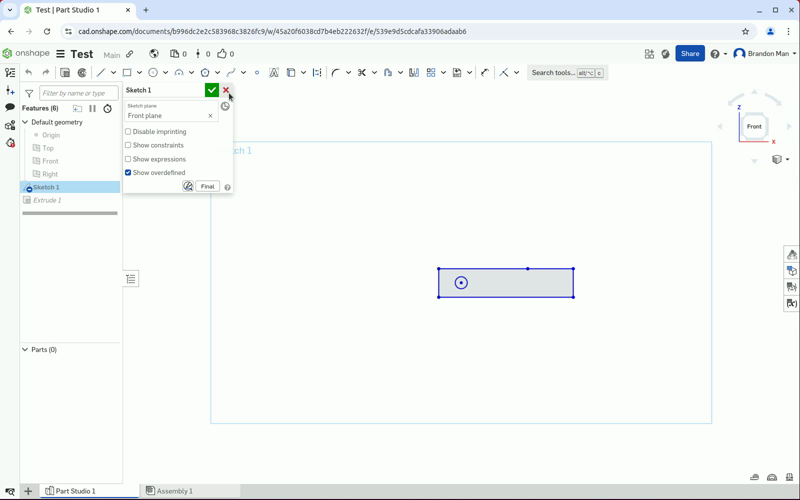
key(shift+s)
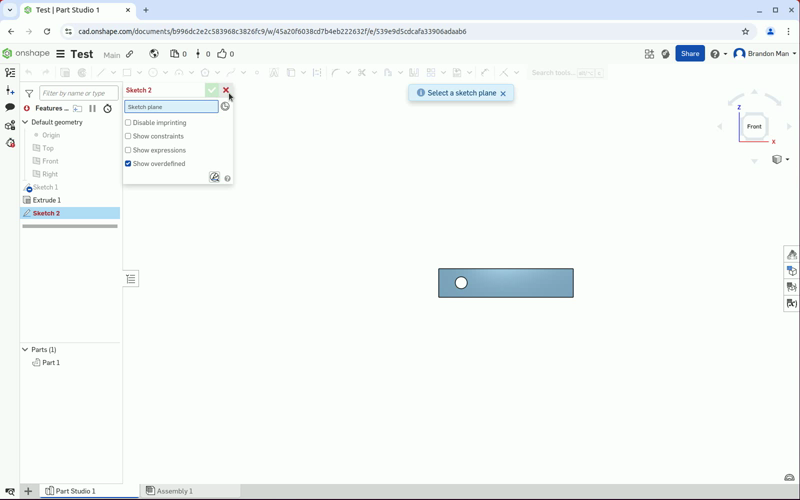
mouse_move(73, 163)
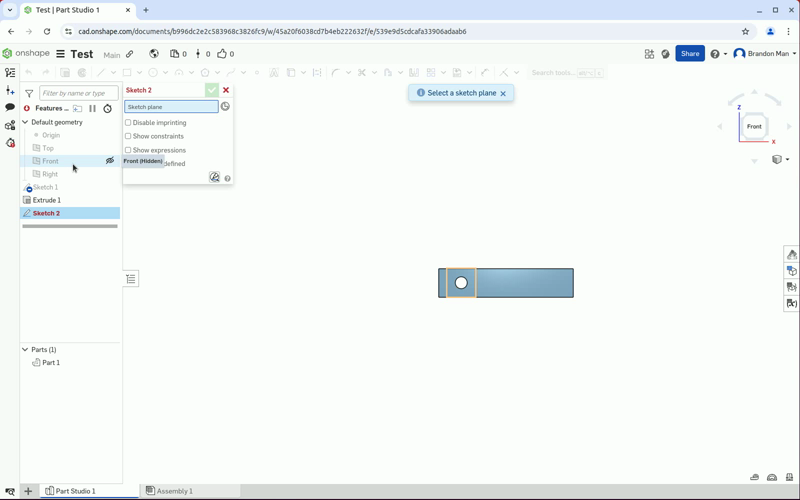
click(73, 163)
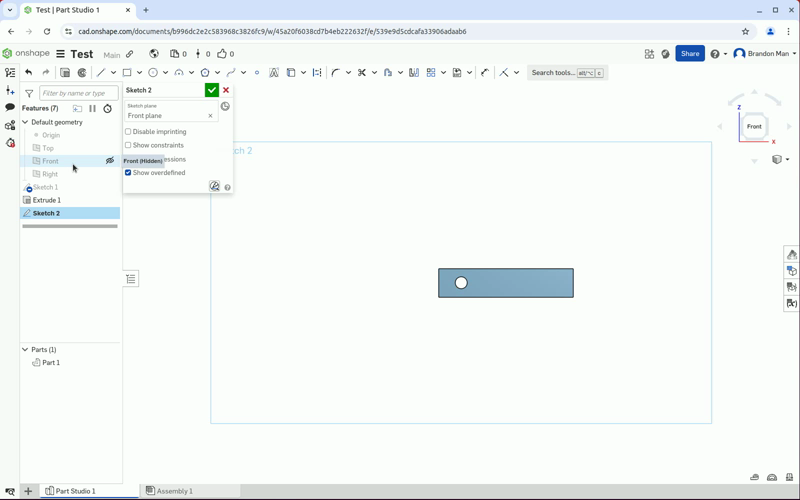
mouse_move(73, 352)
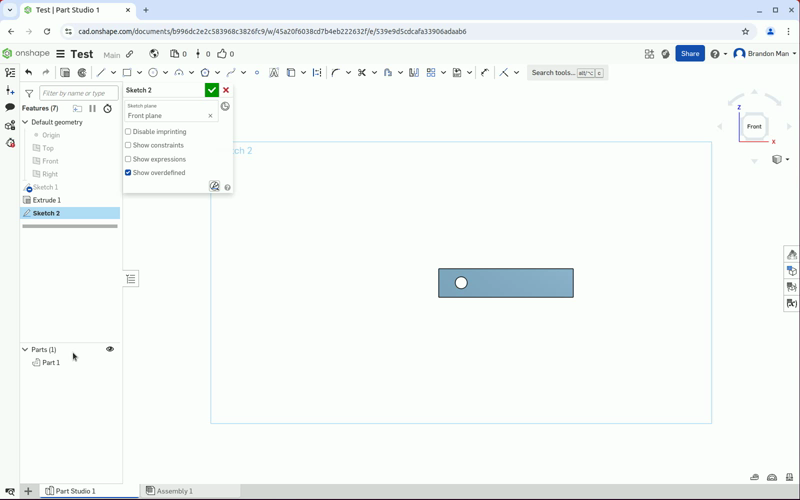
key(y)
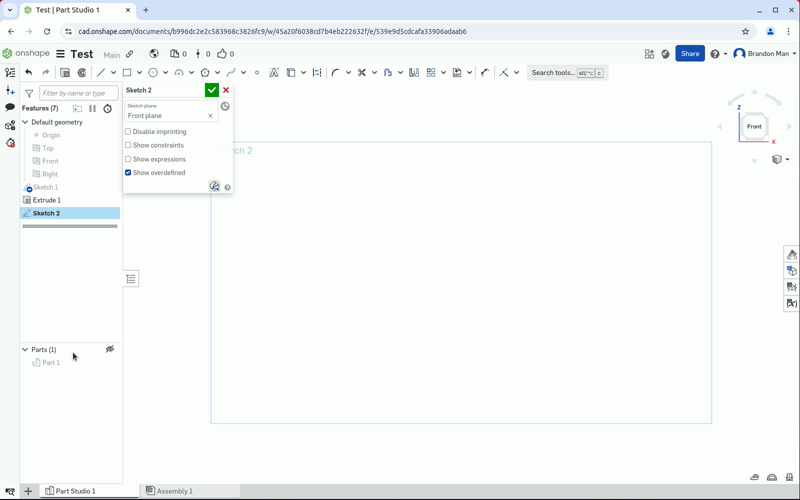
key(l)
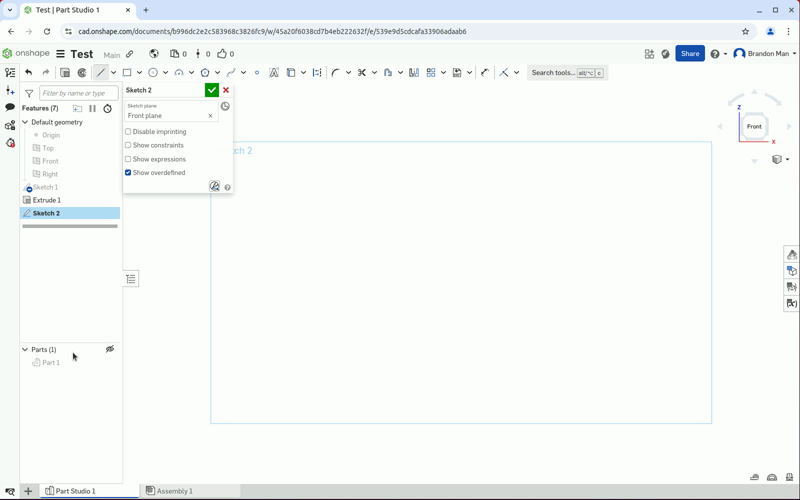
key_down(shift)
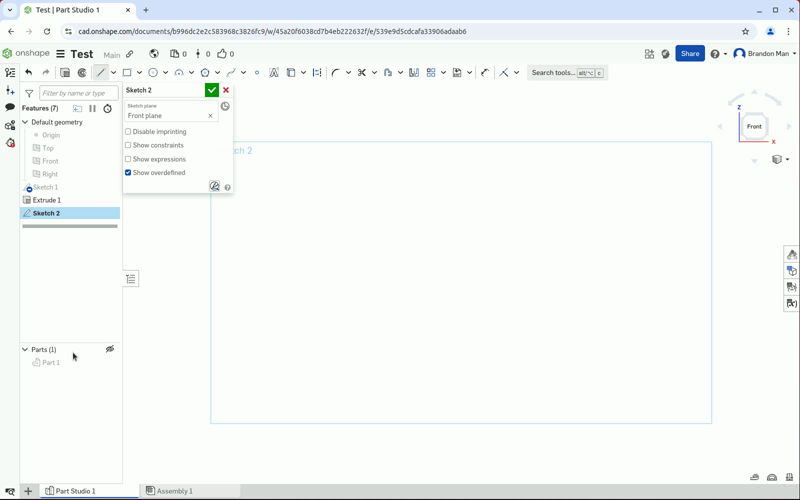
mouse_move(528, 268)
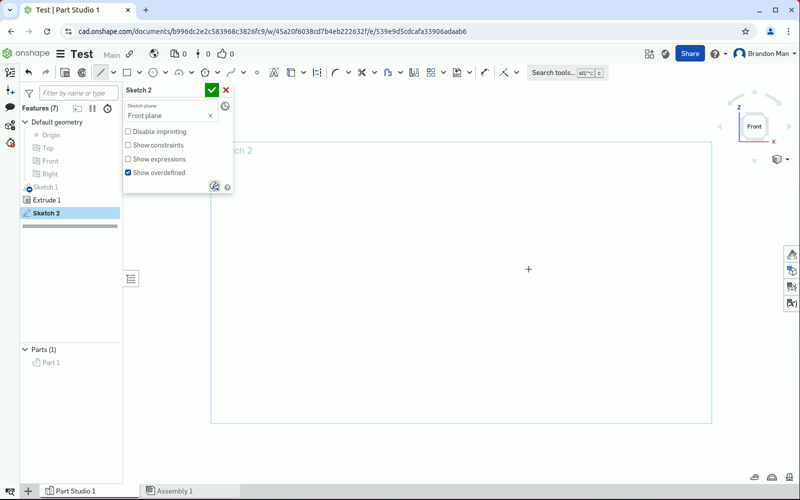
click(528, 268)
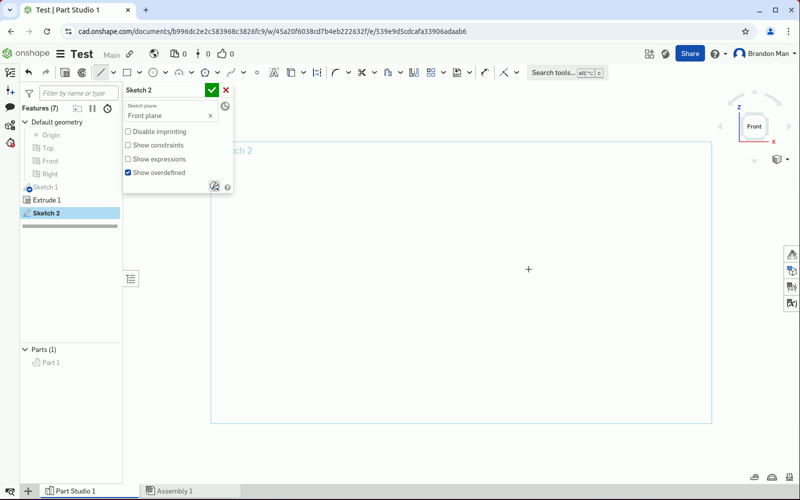
key_up(shift)
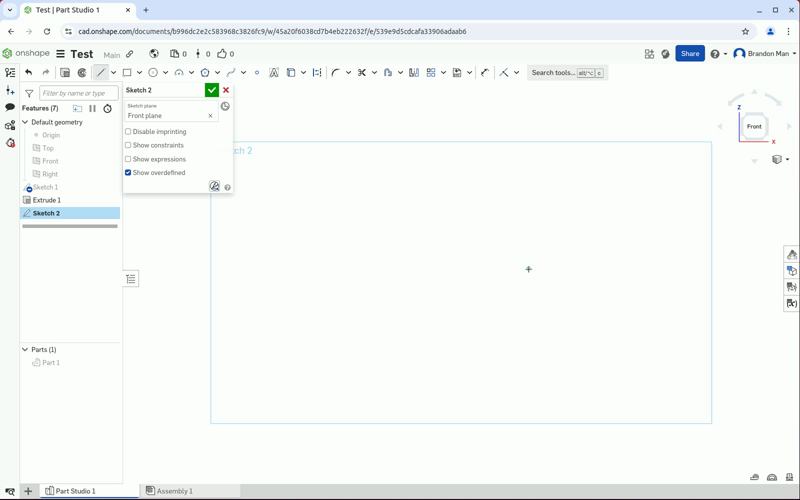
key_down(shift)
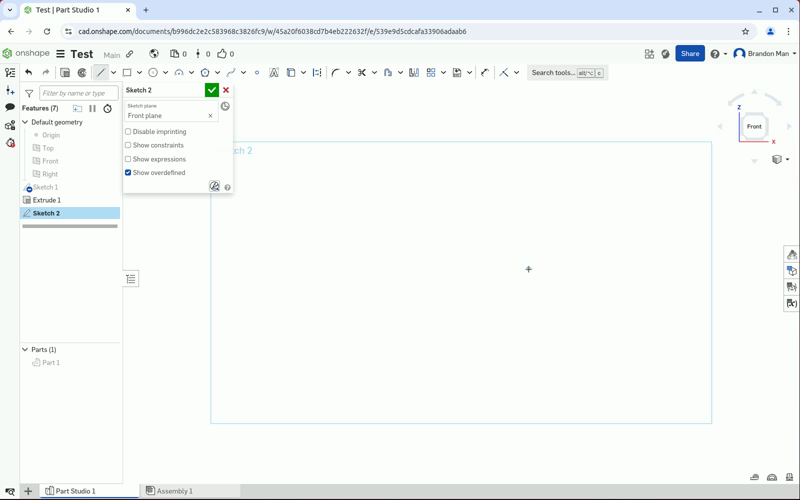
mouse_move(558, 268)
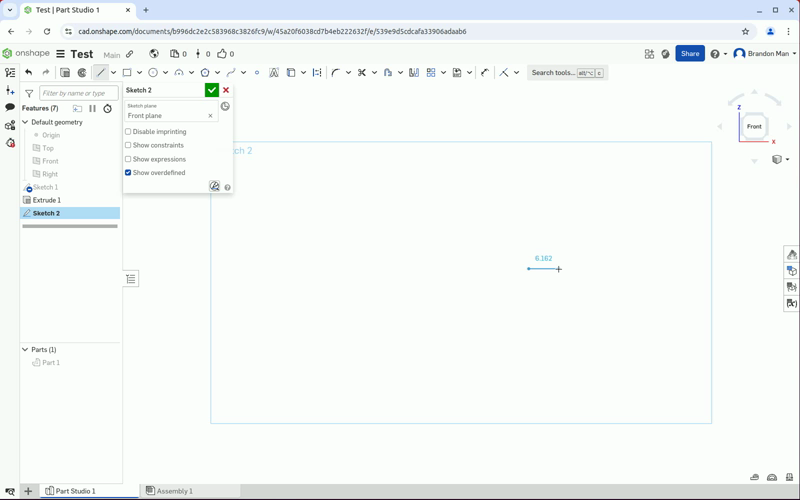
mouse_move(573, 268)
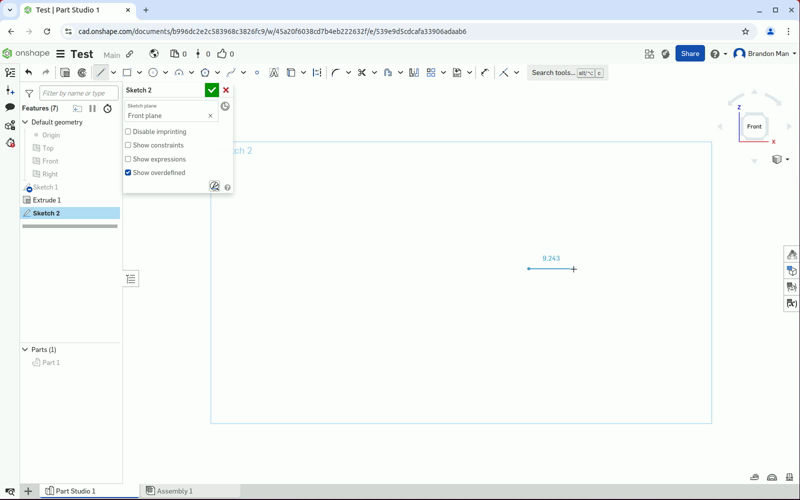
click(573, 268)
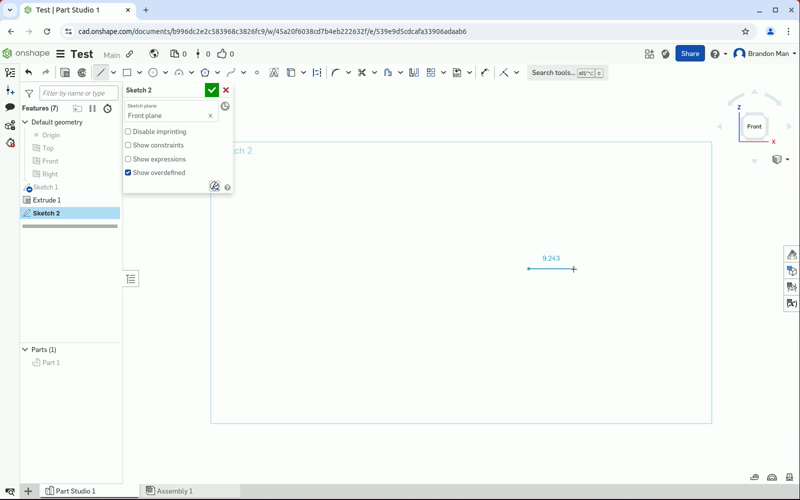
key_up(shift)
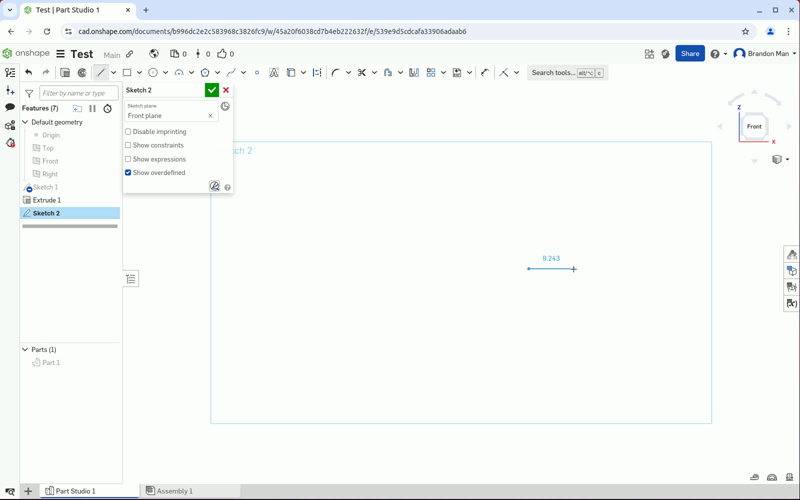
key_down(shift)
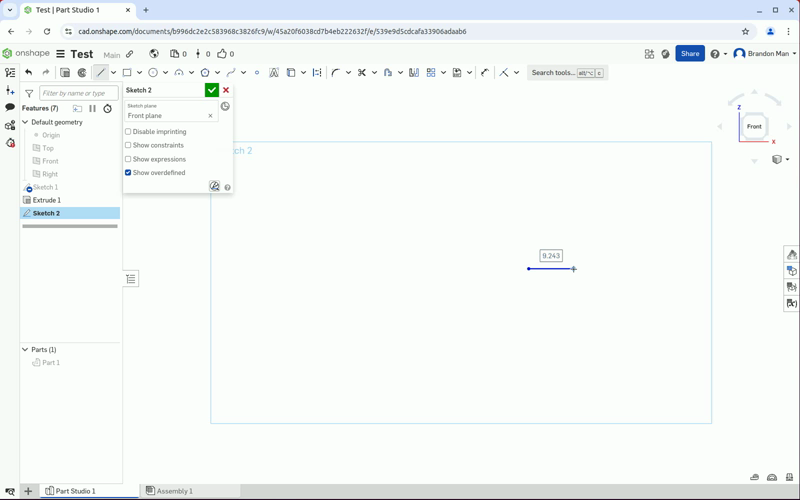
mouse_move(589, 268)
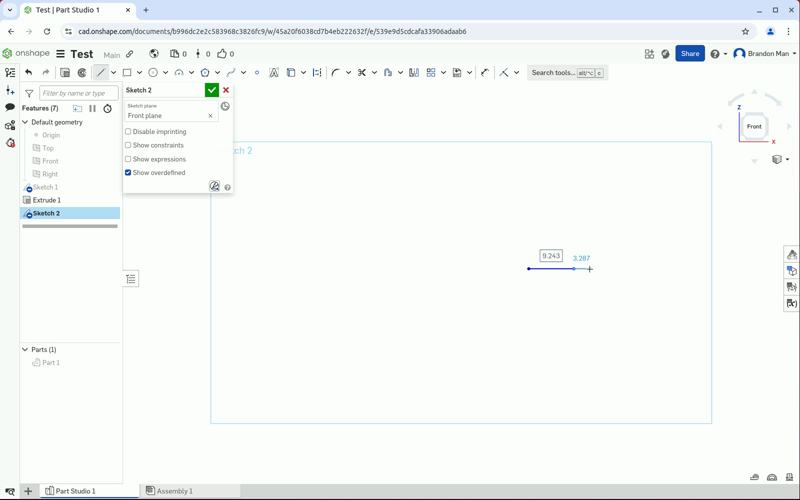
mouse_move(573, 223)
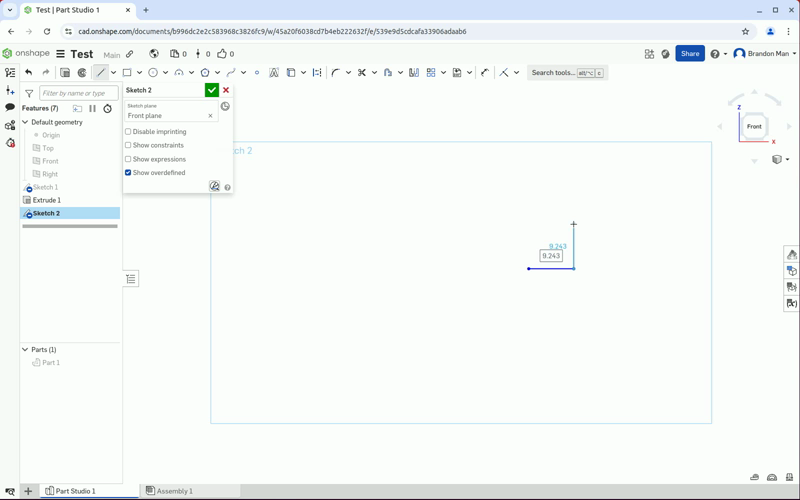
click(573, 223)
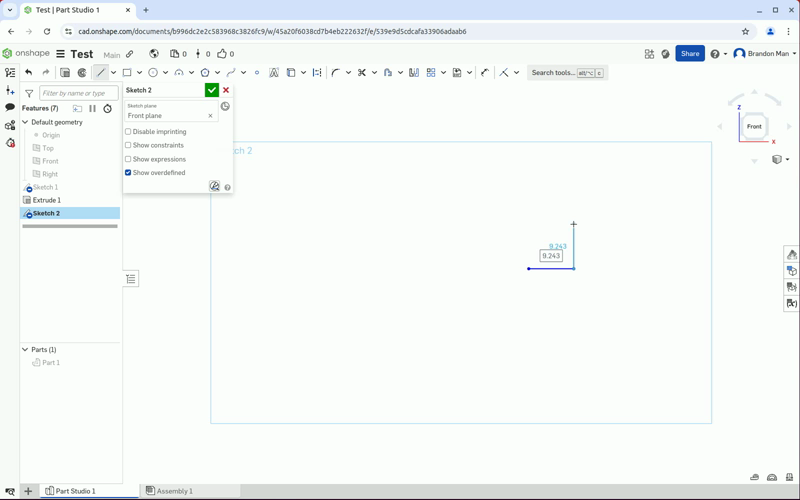
key_up(shift)
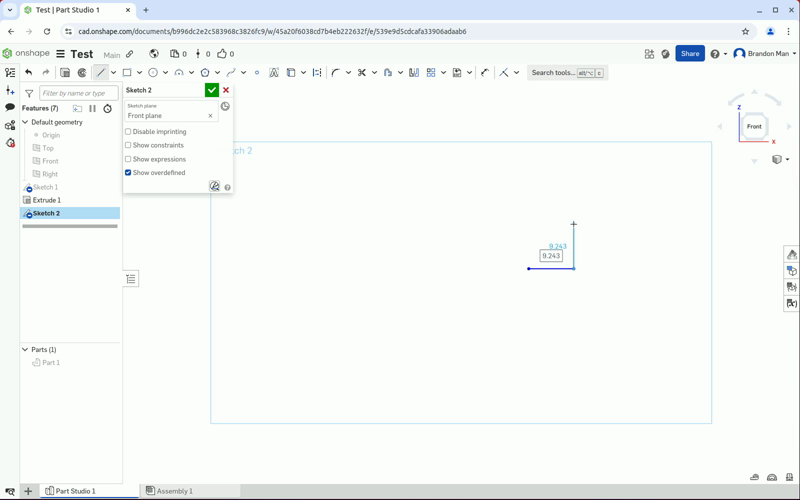
key_down(shift)
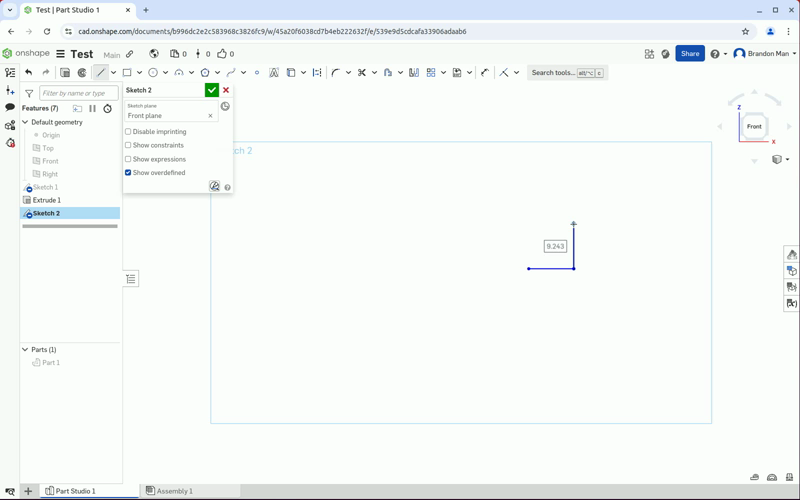
mouse_move(528, 268)
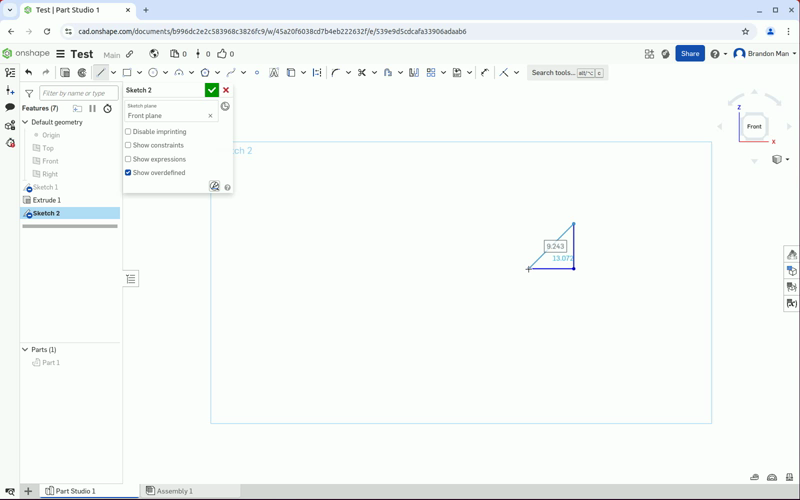
key_up(shift)
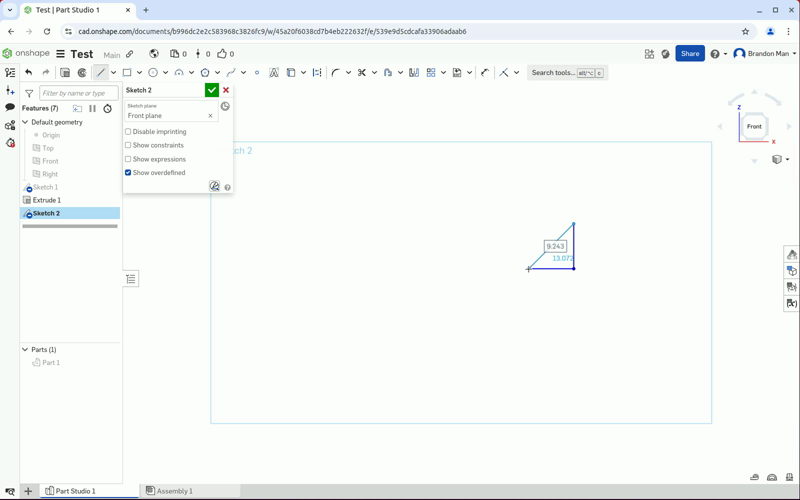
click(528, 268)
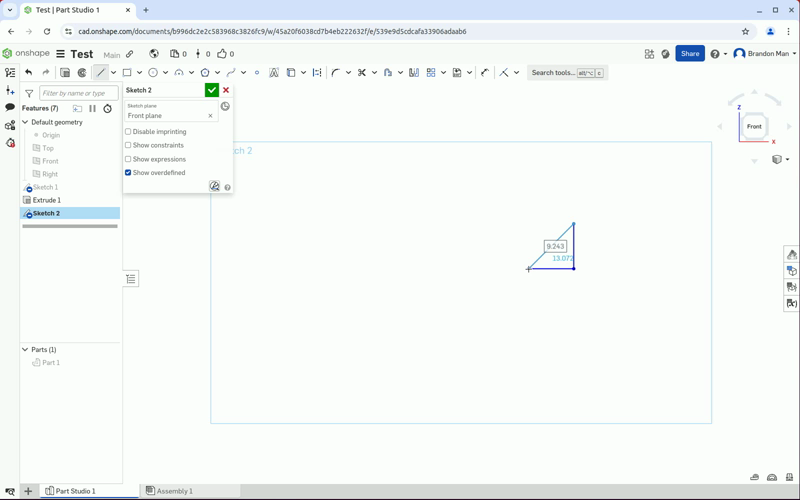
key(esc)
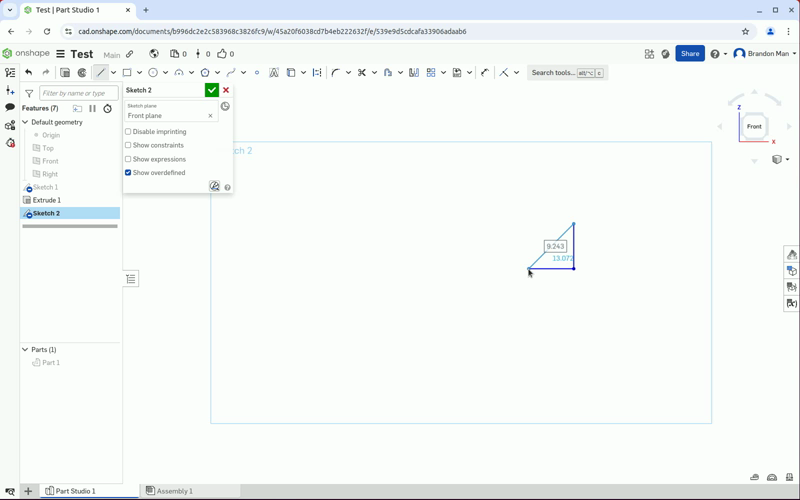
mouse_move(561, 239)
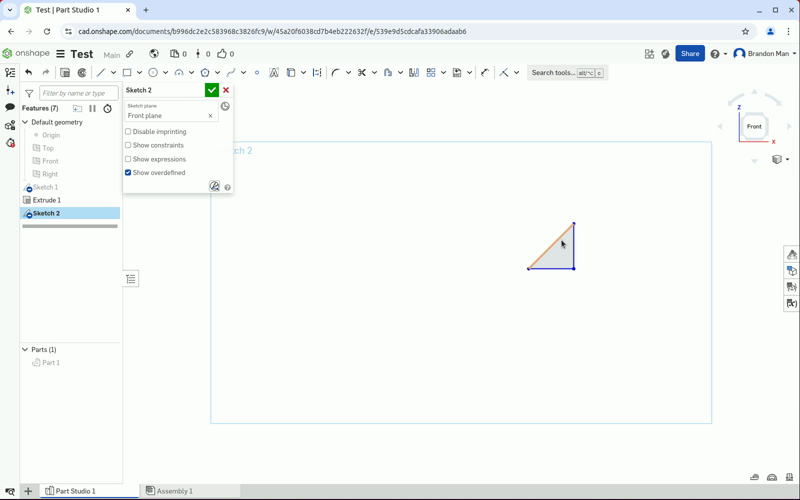
scroll(6)
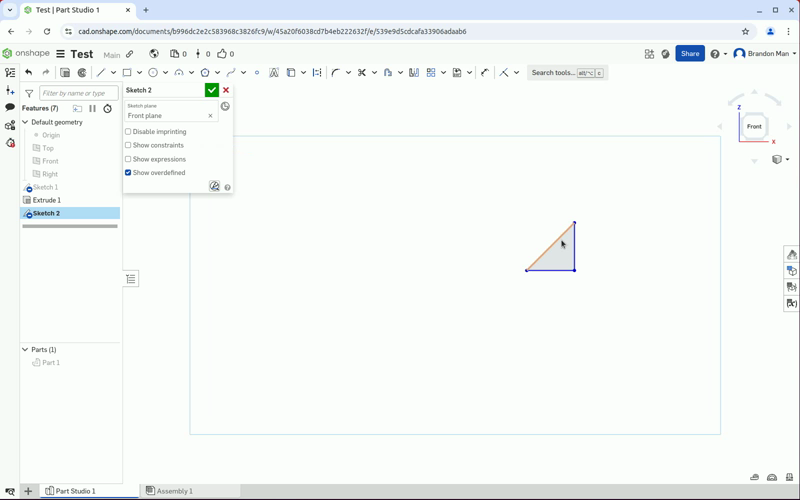
scroll(6)
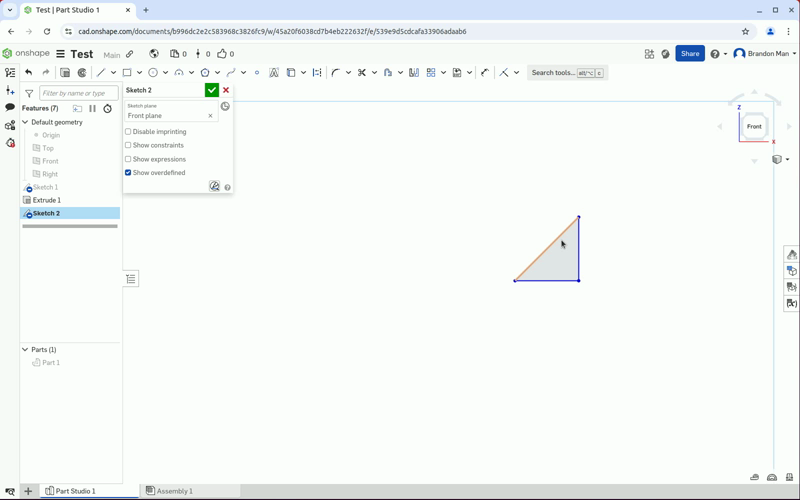
scroll(6)
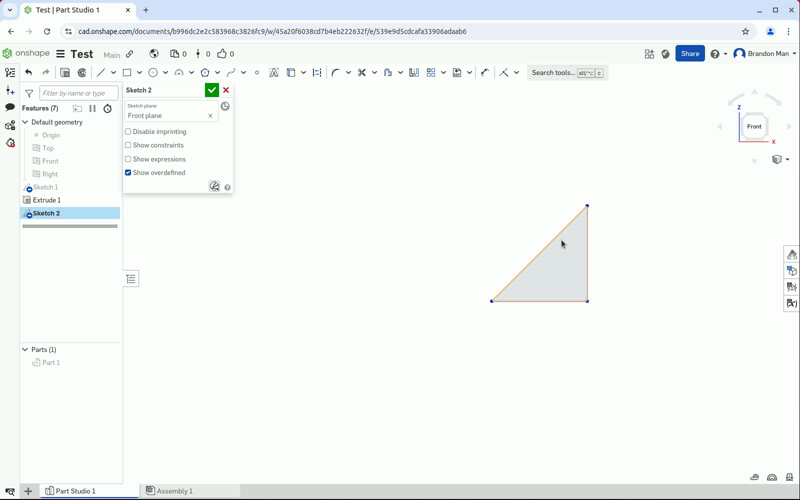
scroll(6)
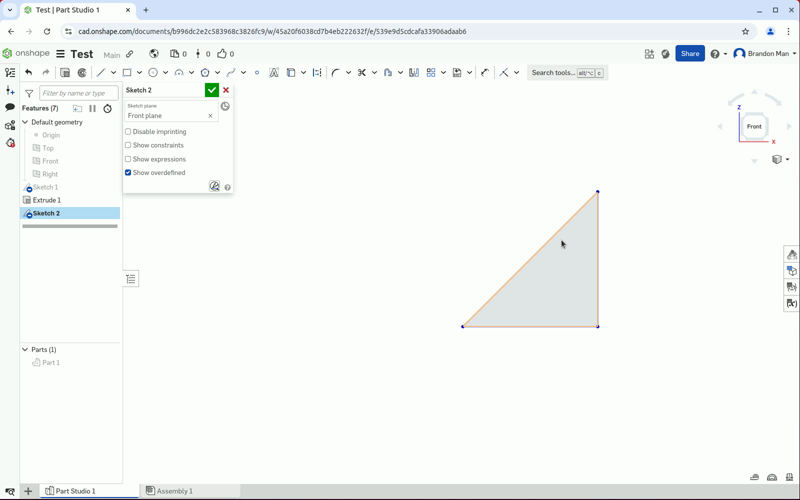
scroll(6)
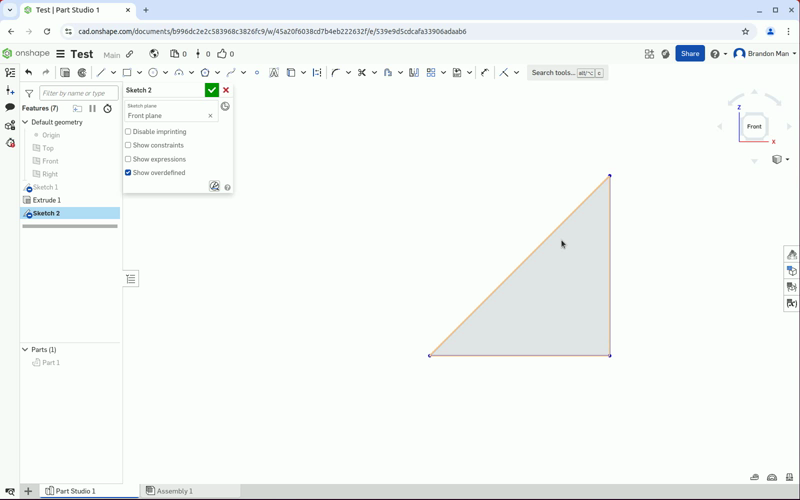
scroll(6)
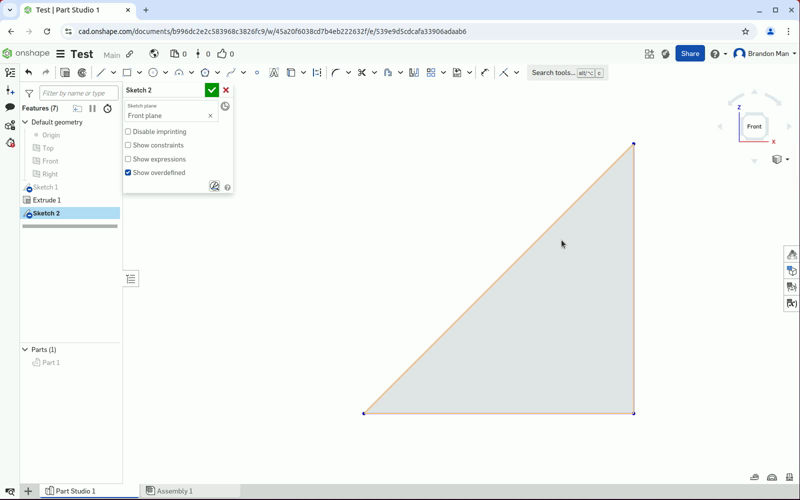
scroll(6)
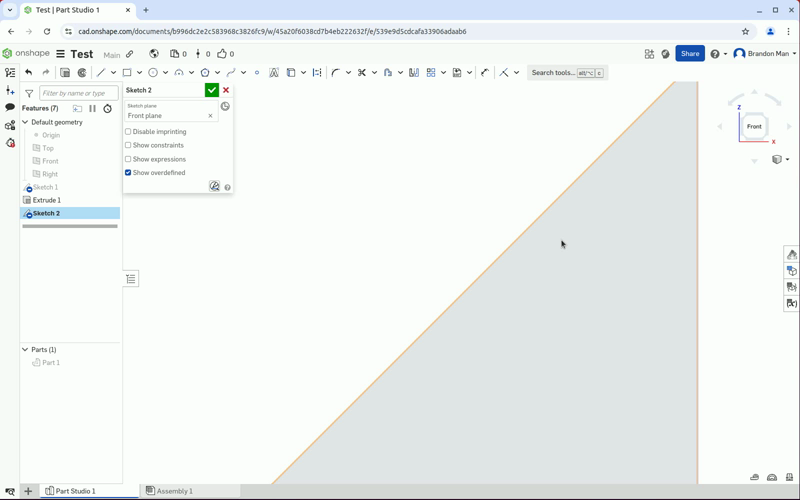
click(561, 239)
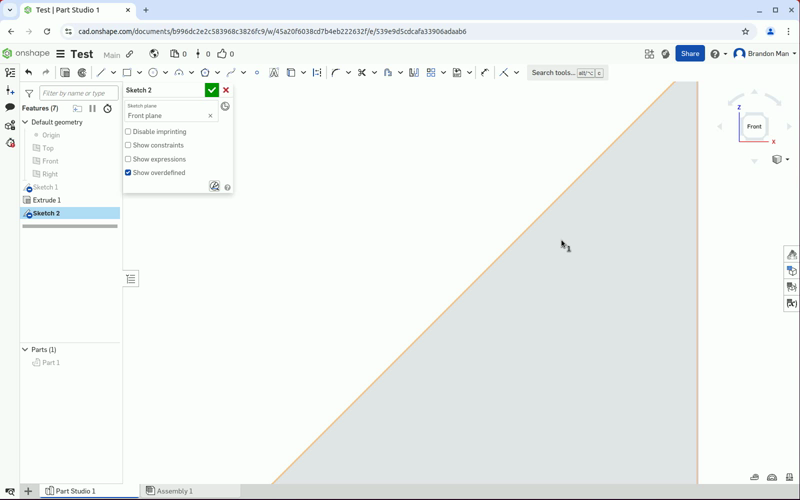
scroll(-6)
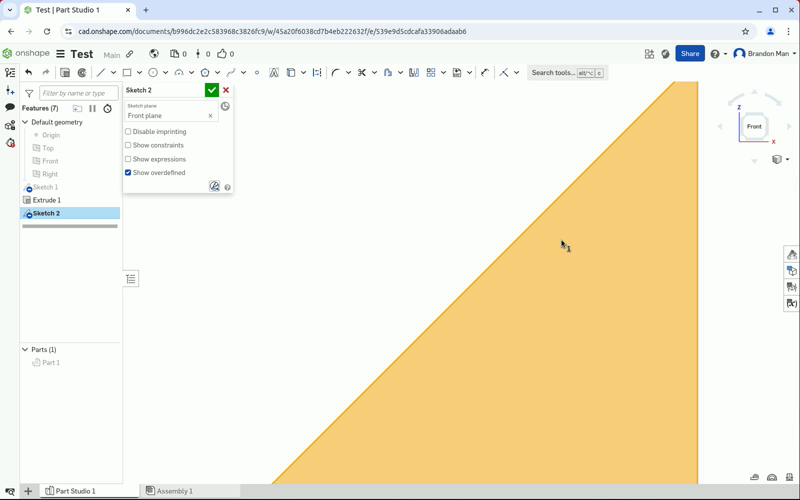
scroll(-6)
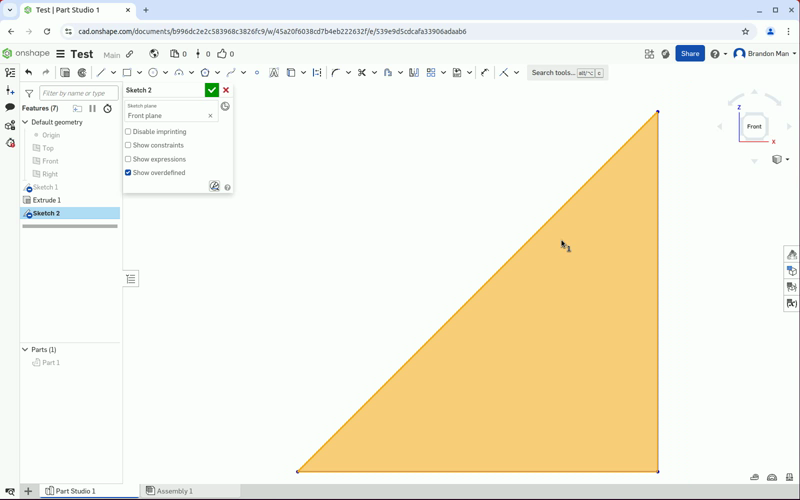
scroll(-6)
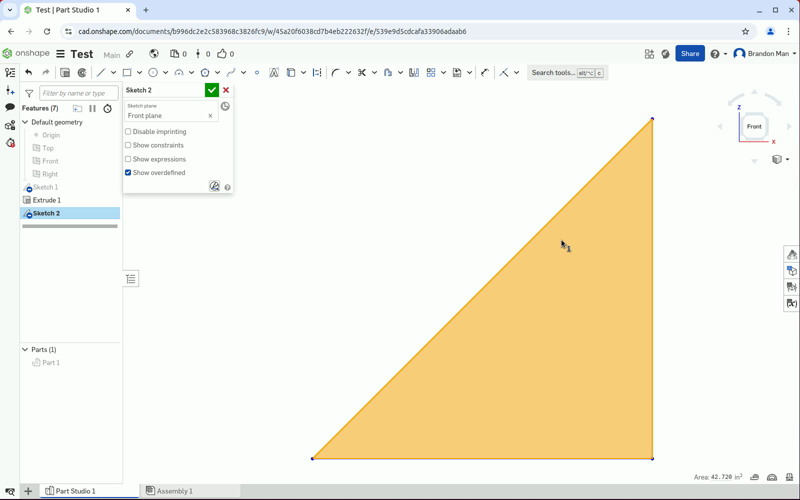
scroll(-6)
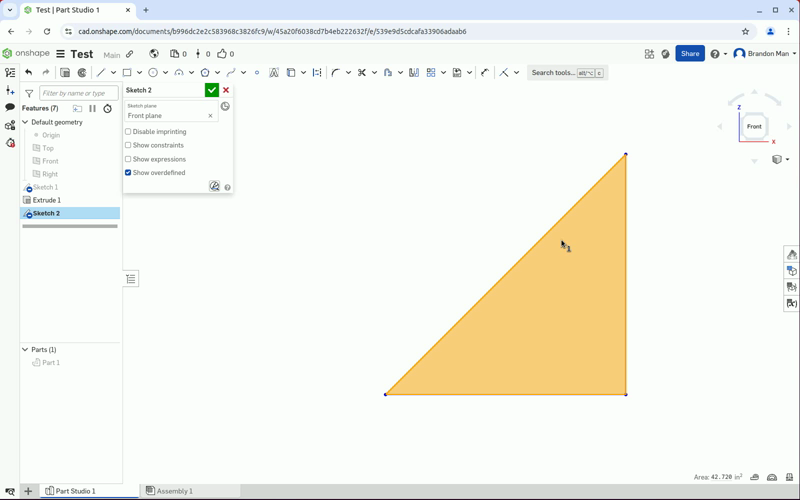
scroll(-6)
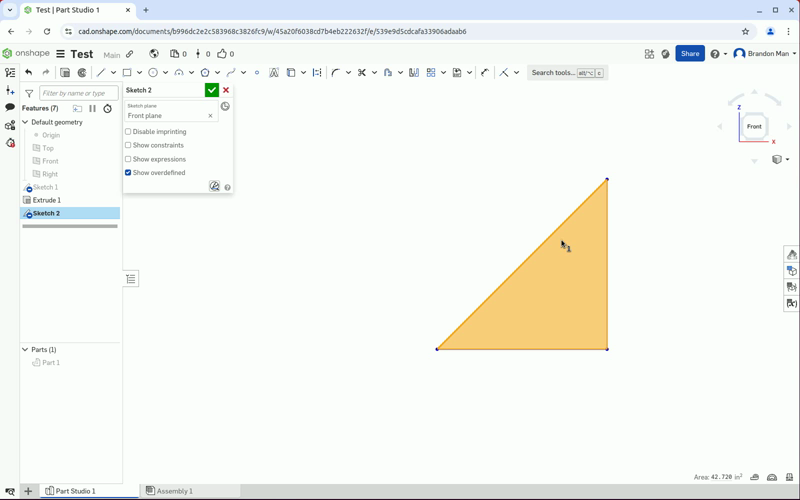
scroll(-6)
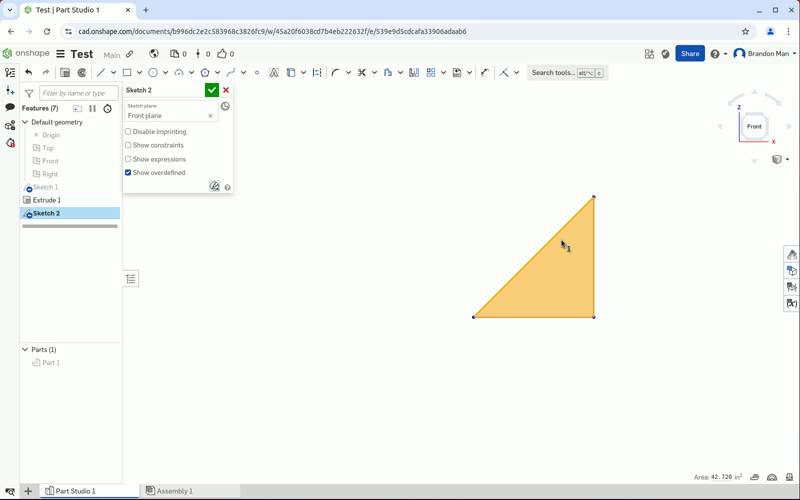
scroll(-6)
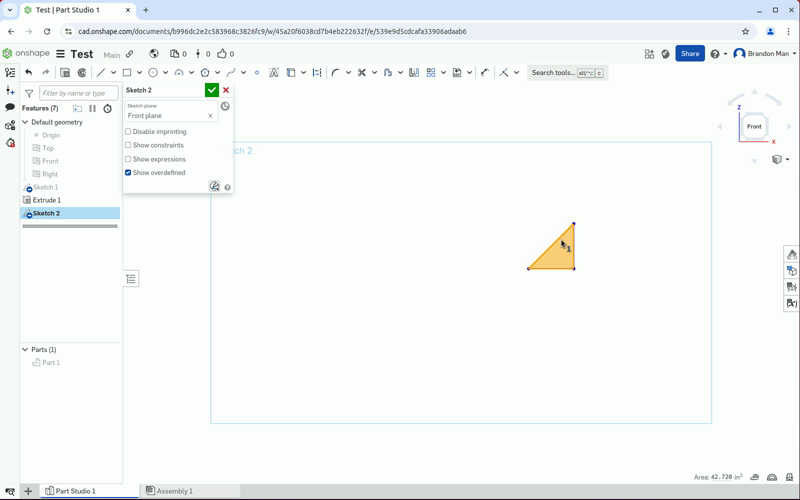
mouse_move(73, 352)
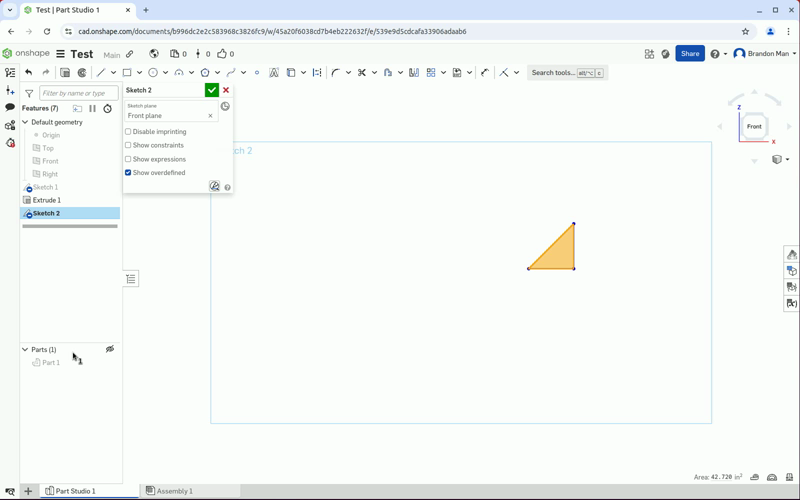
key(shift+y)
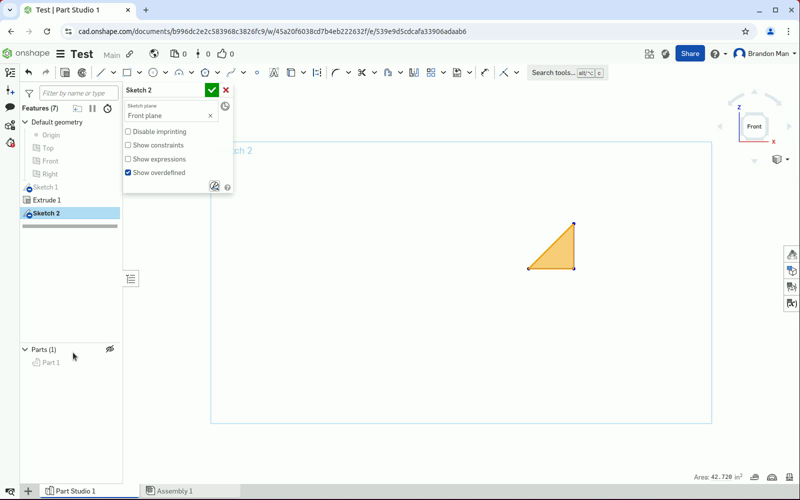
key(shift+e)
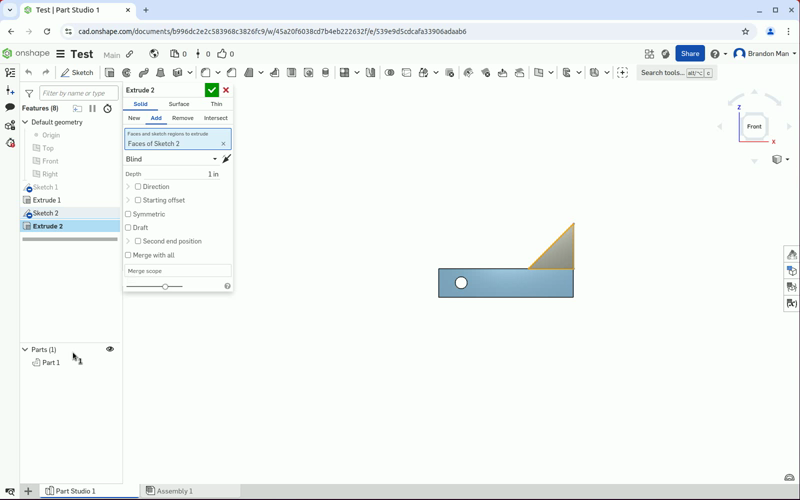
mouse_move(143, 106)
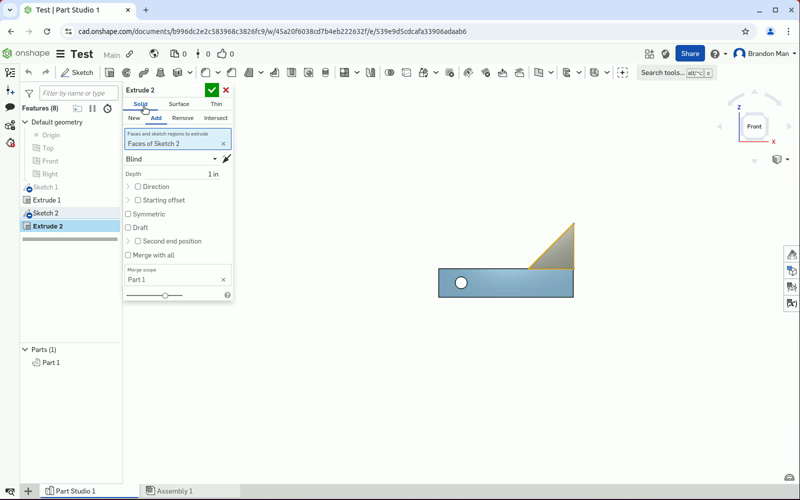
click(143, 106)
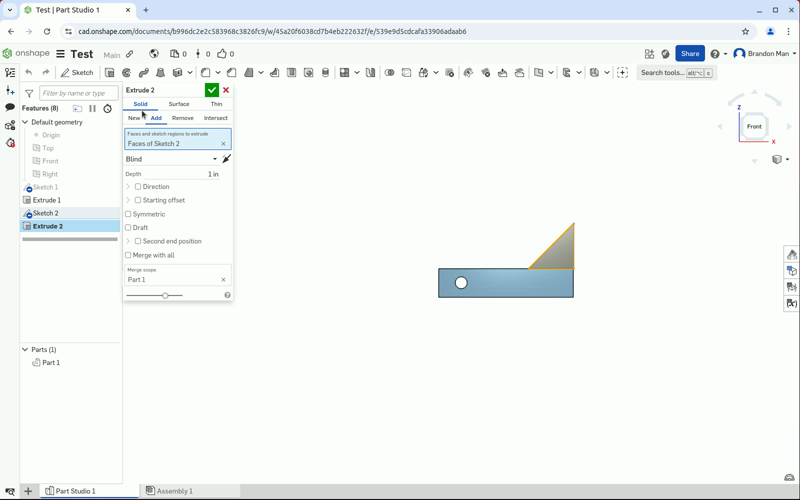
mouse_move(137, 120)
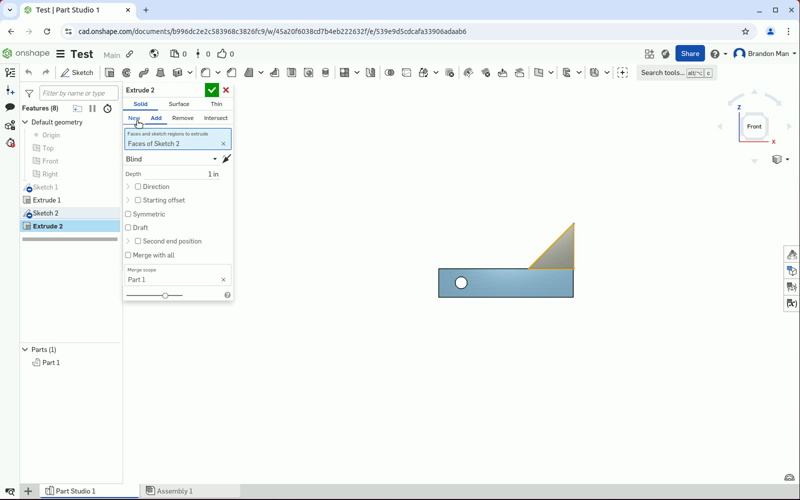
click(137, 120)
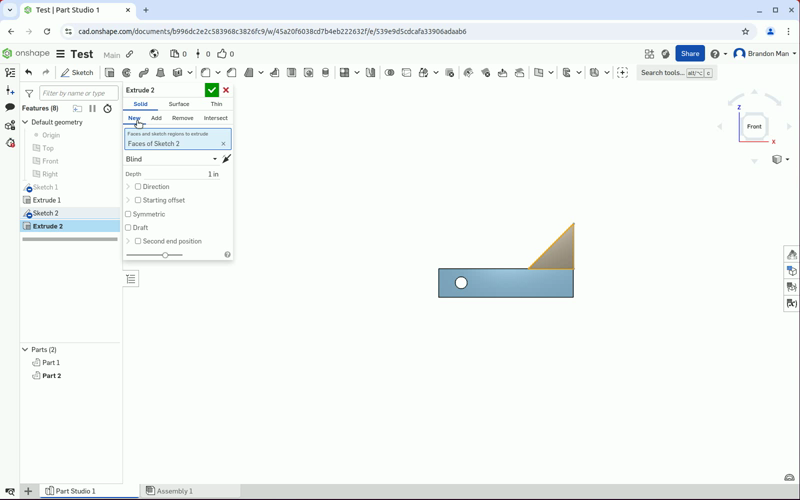
key(tab, 4)
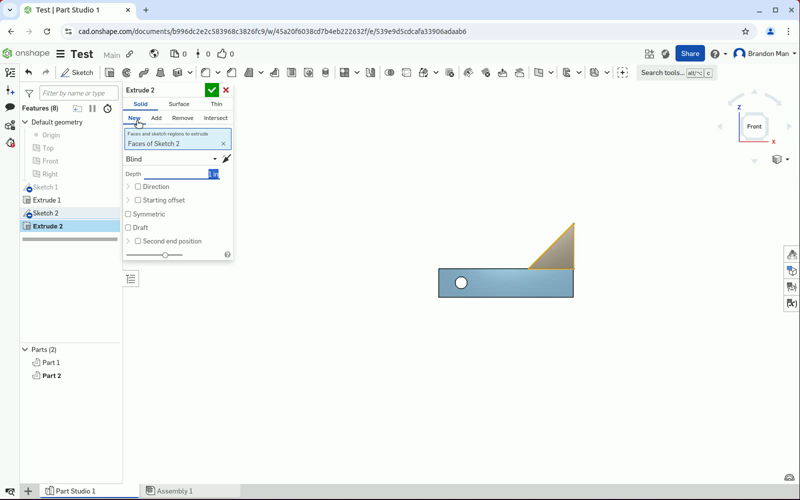
text(1.204)
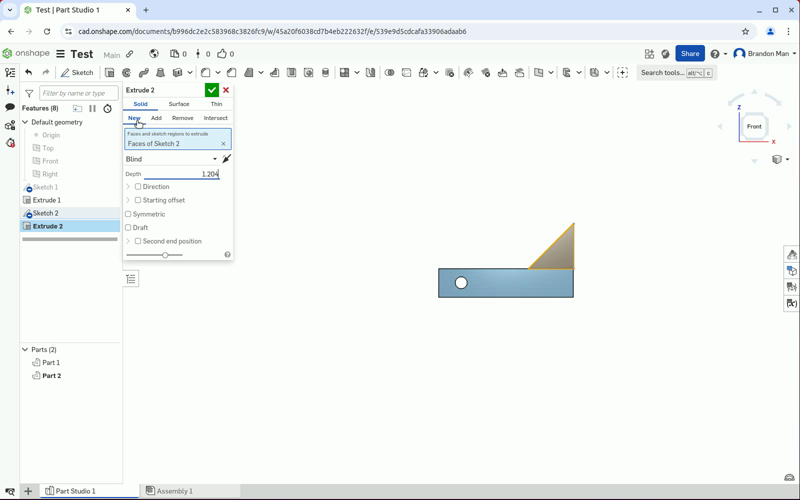
key(enter)
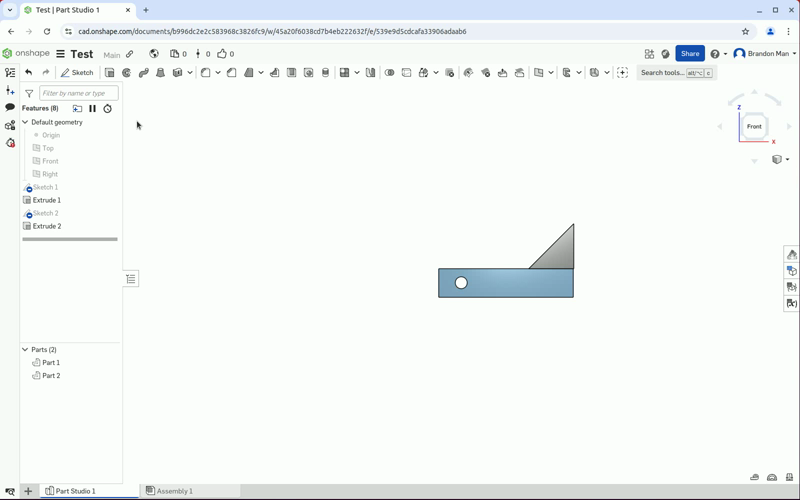
key(shift+h)
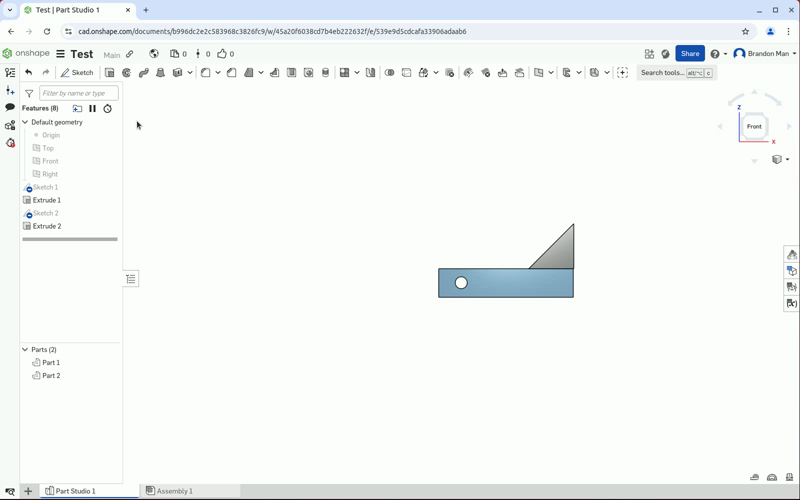
key(shift+h)
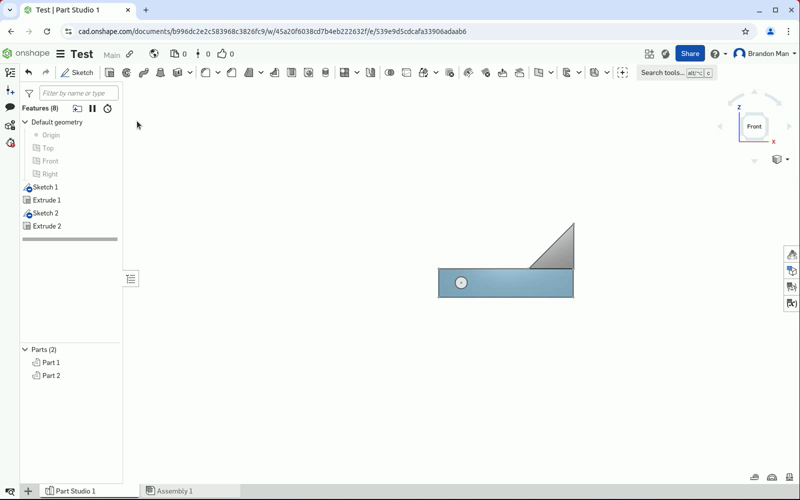
key(shift+7)
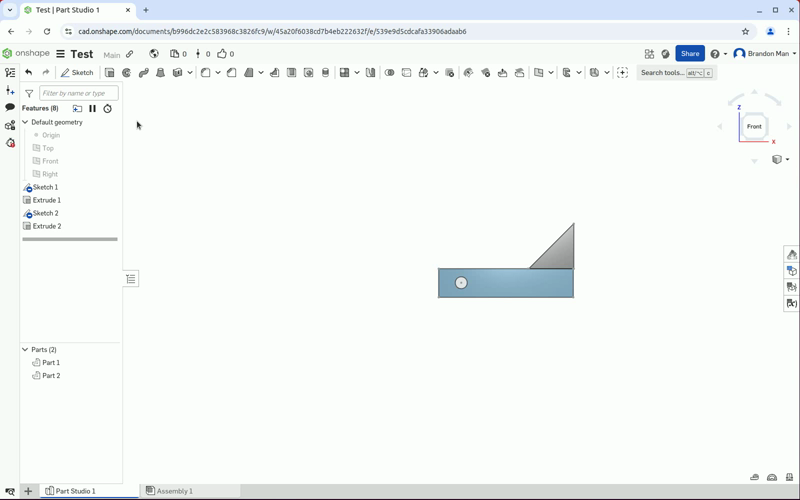
key(left, 2)
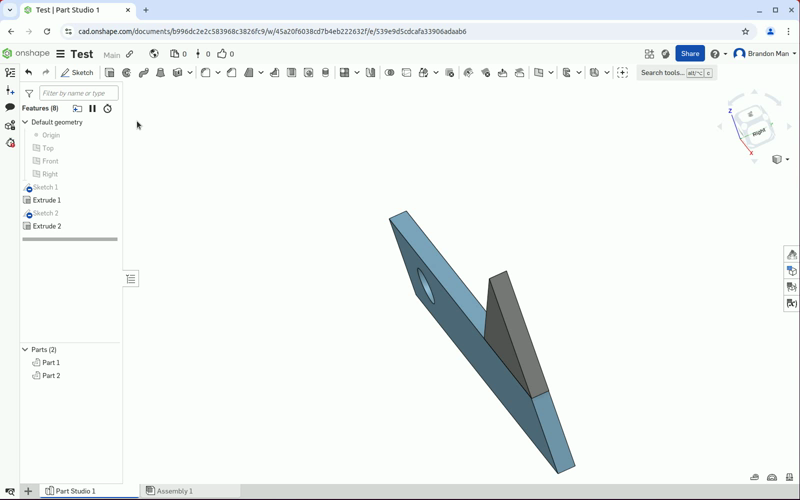
key(down, 2)
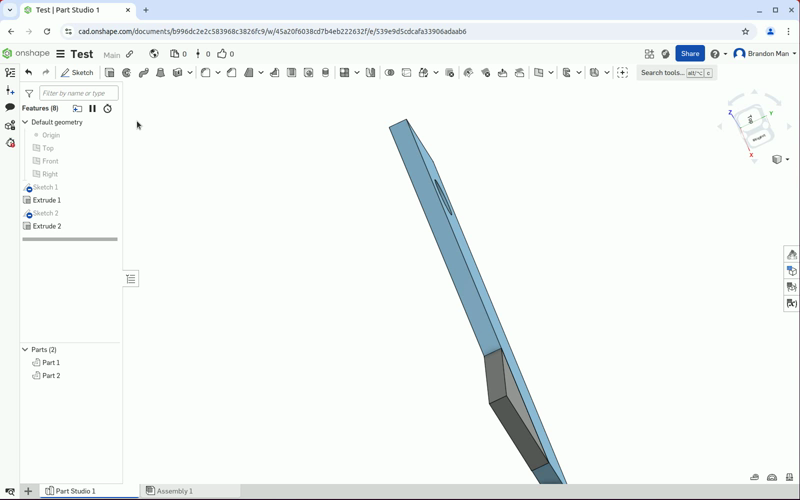
key(up, 2)
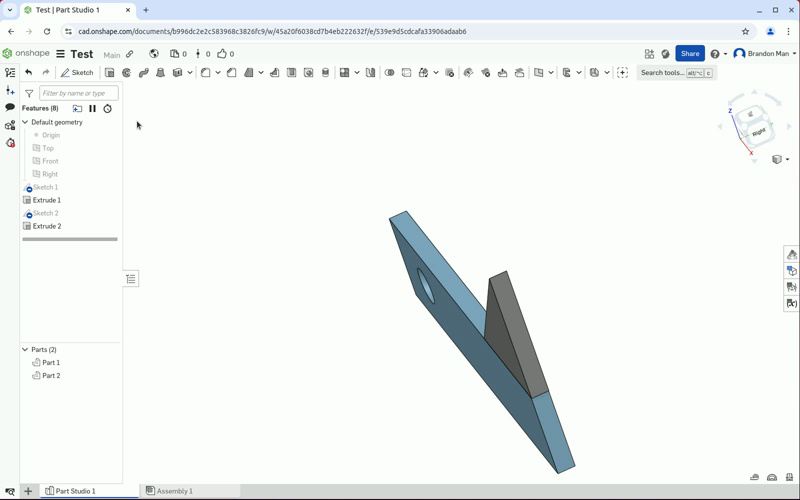
key(right, 2)
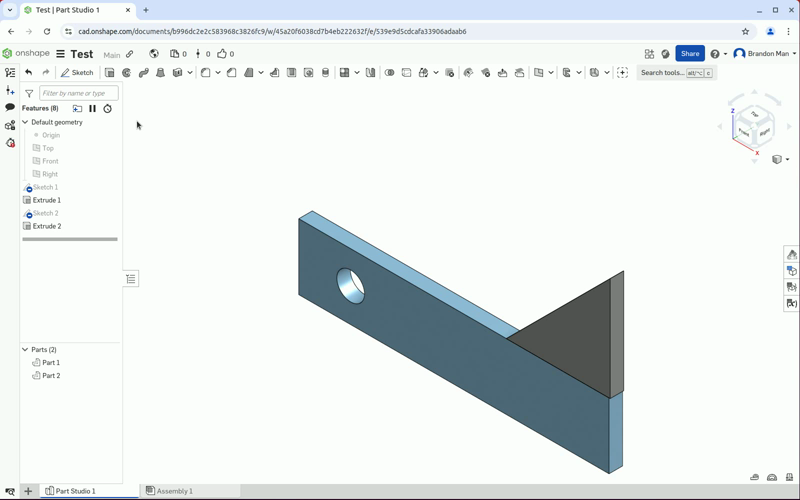
mouse_move(73, 189)
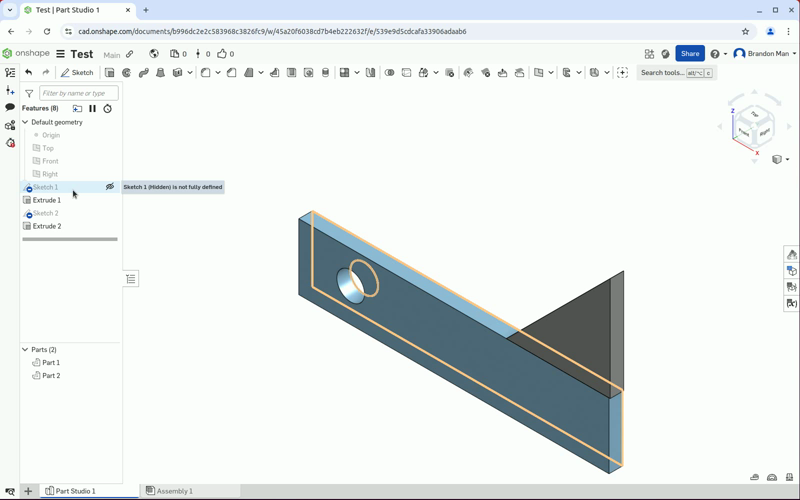
click(73, 189)